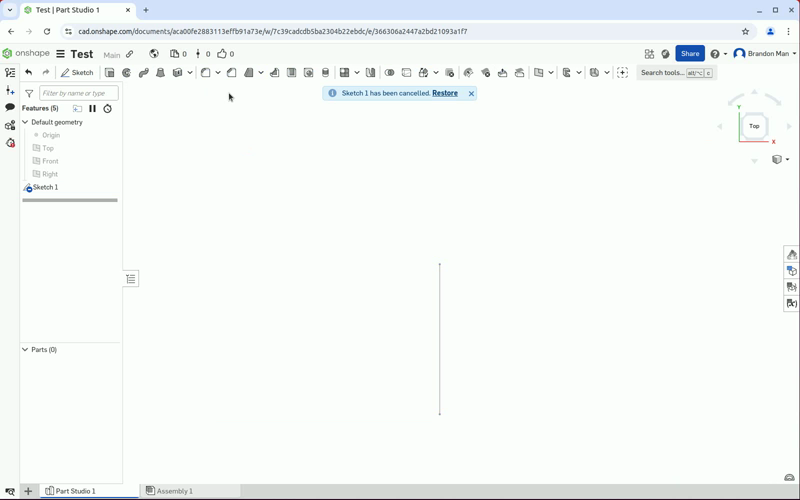
key(shift+h)
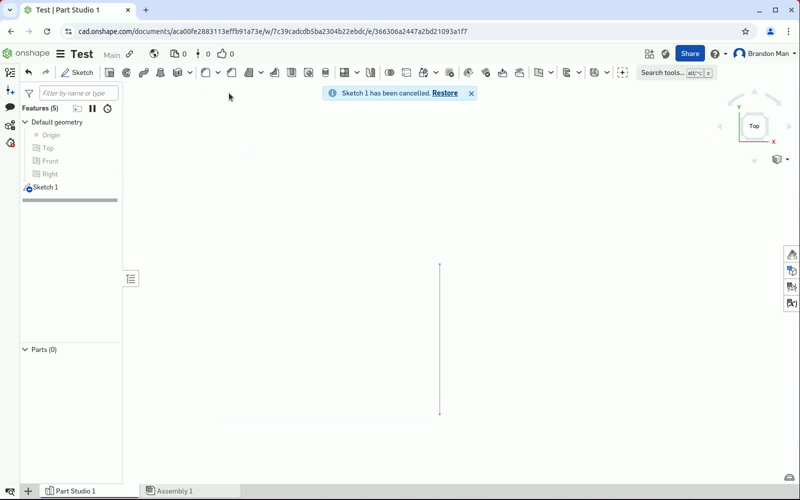
key(shift+s)
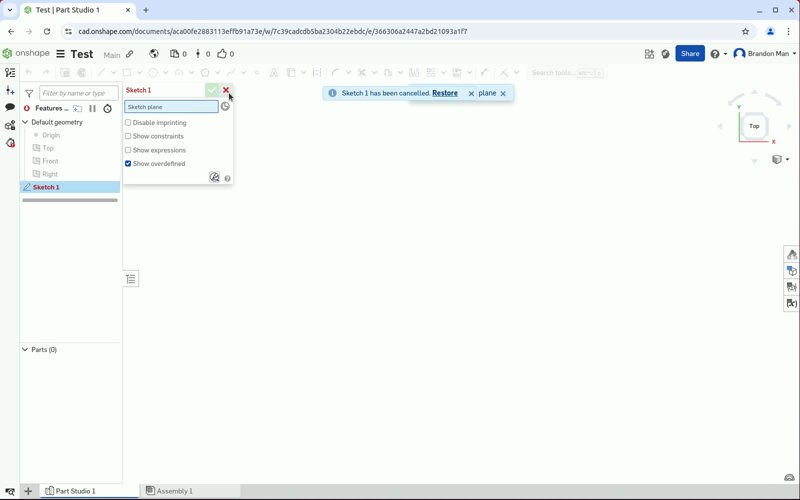
mouse_move(73, 150)
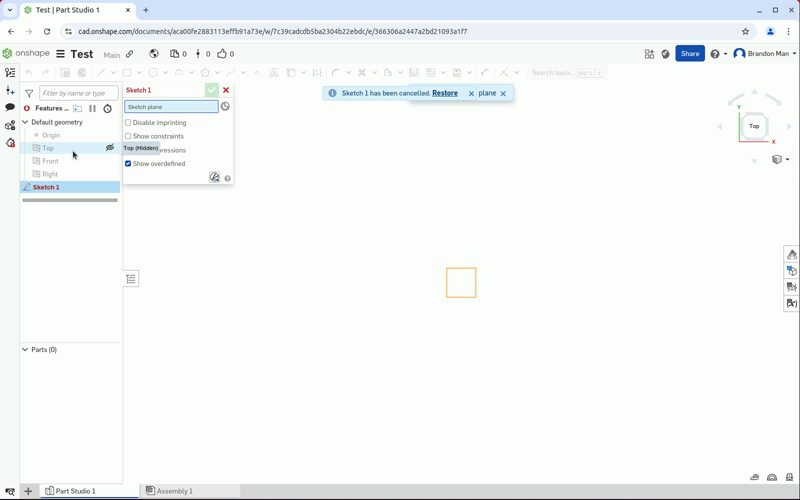
click(73, 150)
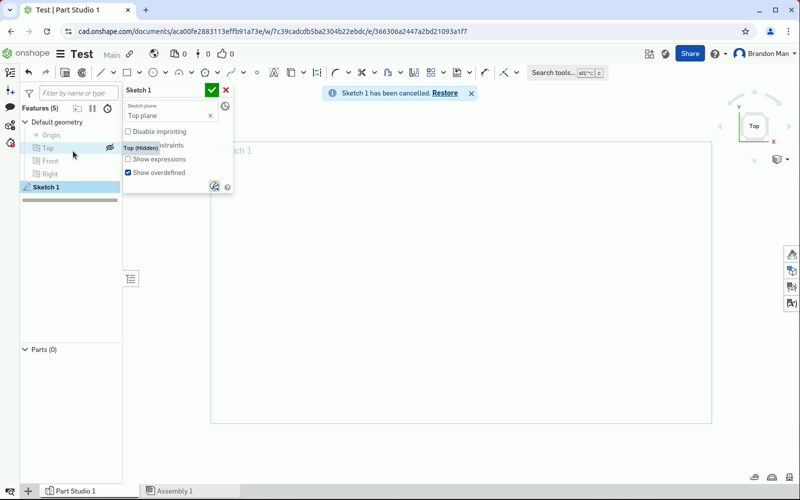
mouse_move(73, 352)
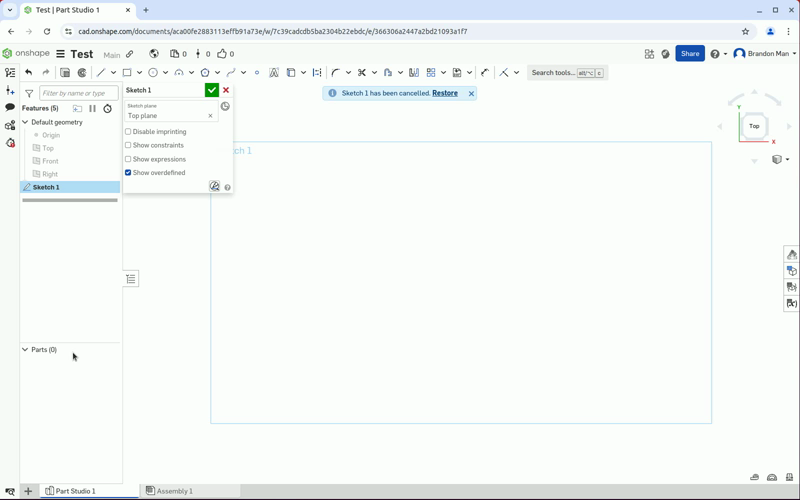
key(y)
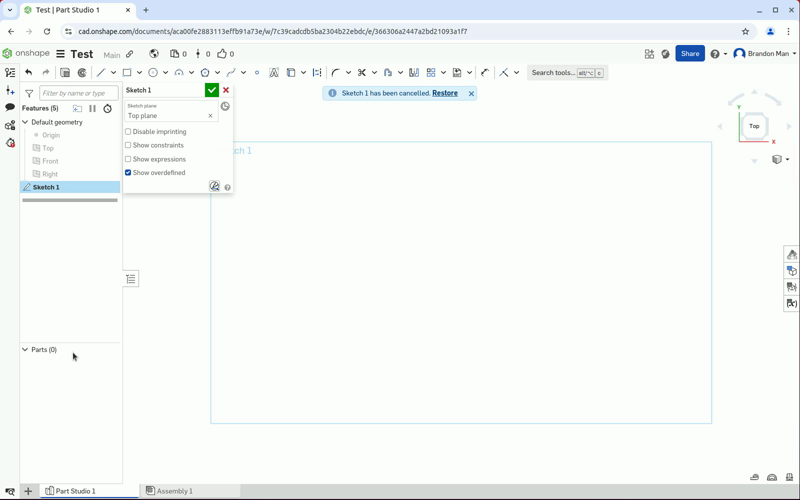
key(l)
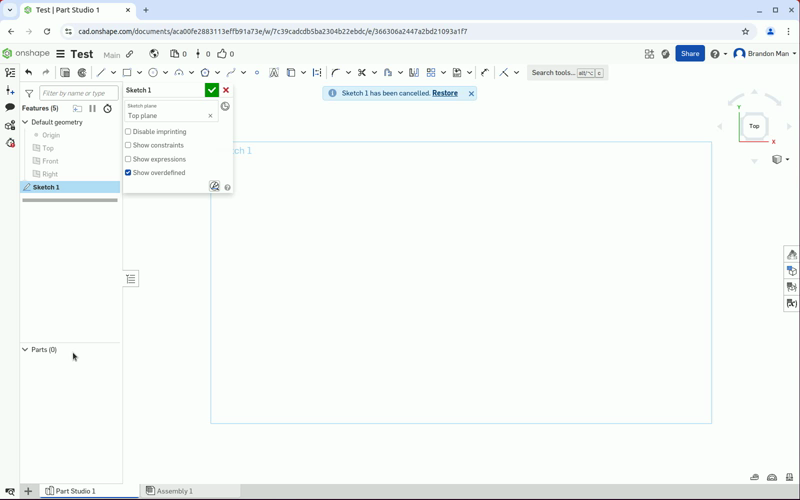
key_down(shift)
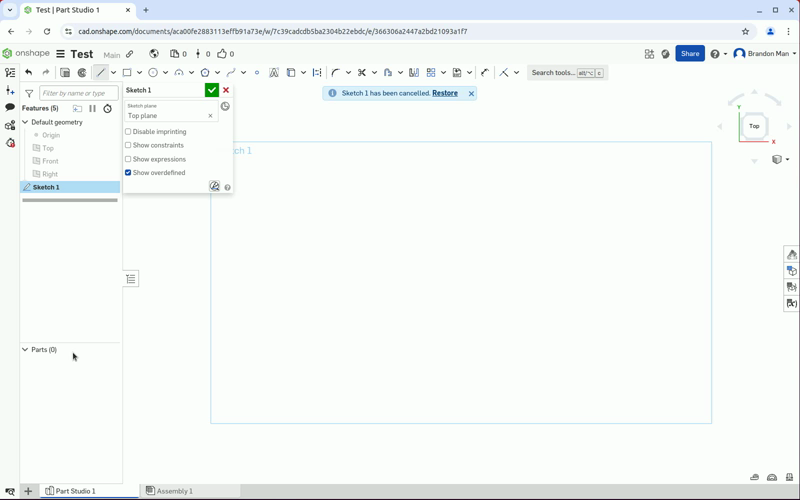
mouse_move(352, 341)
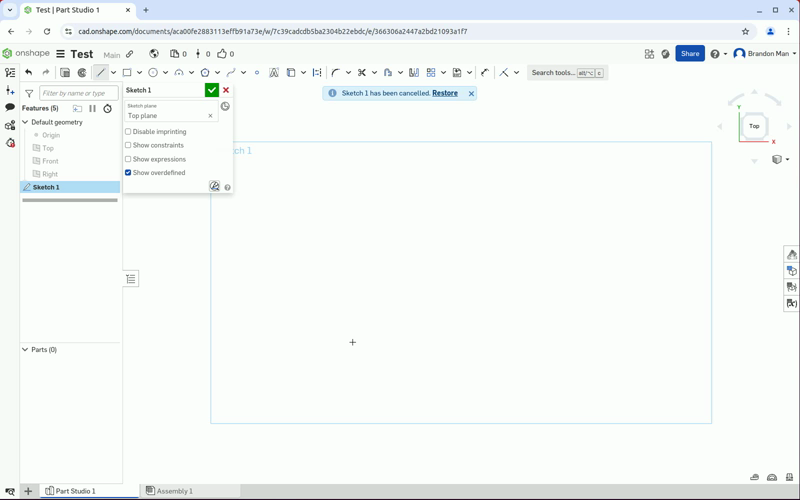
click(352, 341)
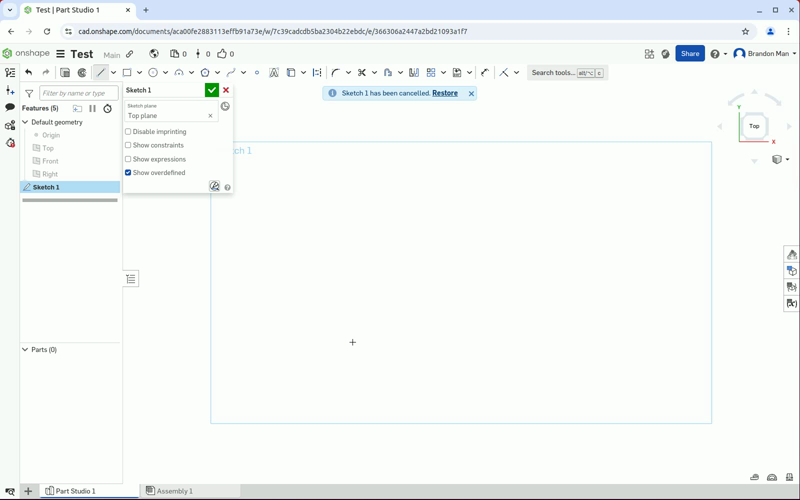
key_up(shift)
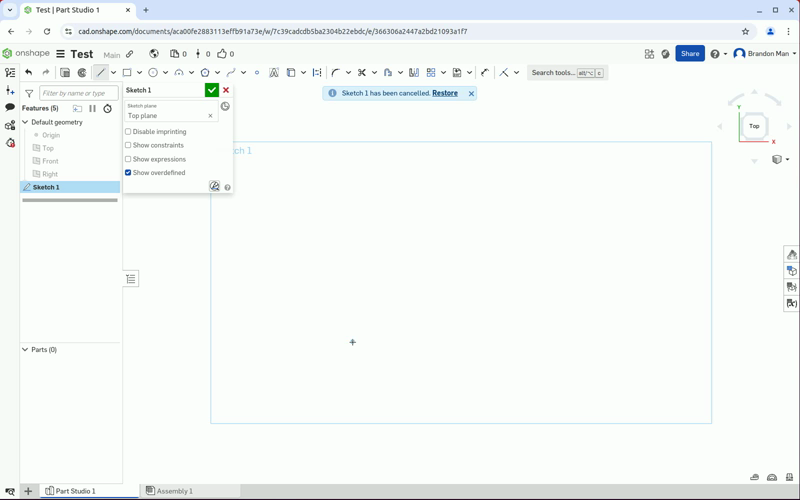
key_down(shift)
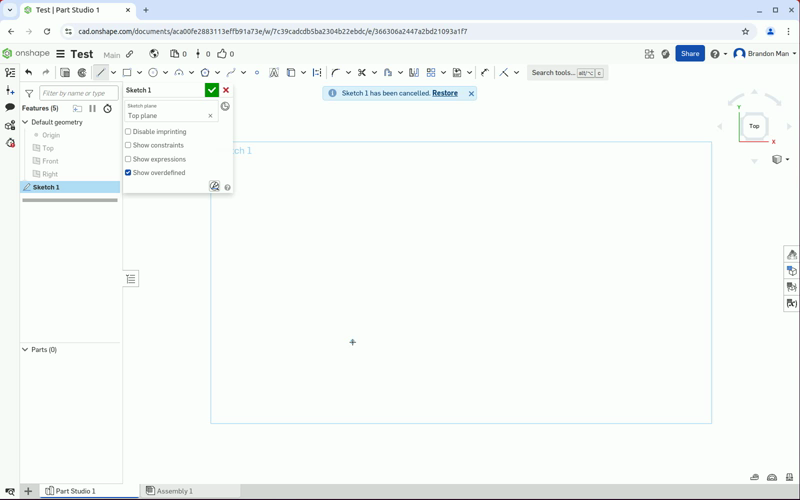
mouse_move(566, 341)
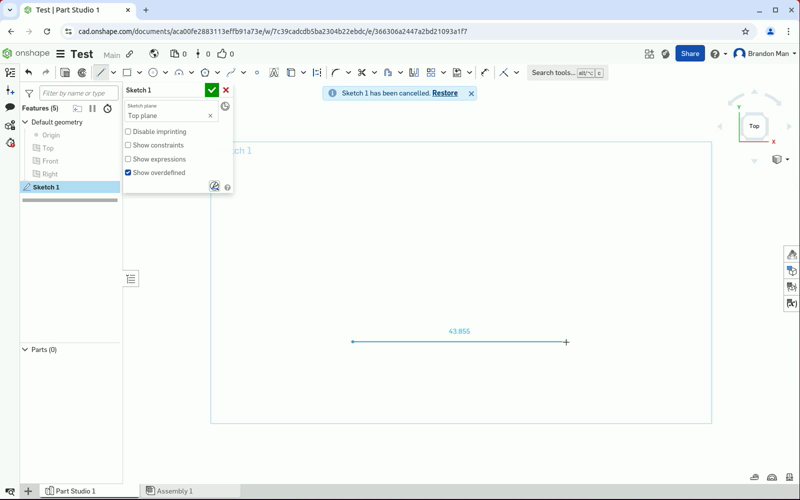
click(566, 341)
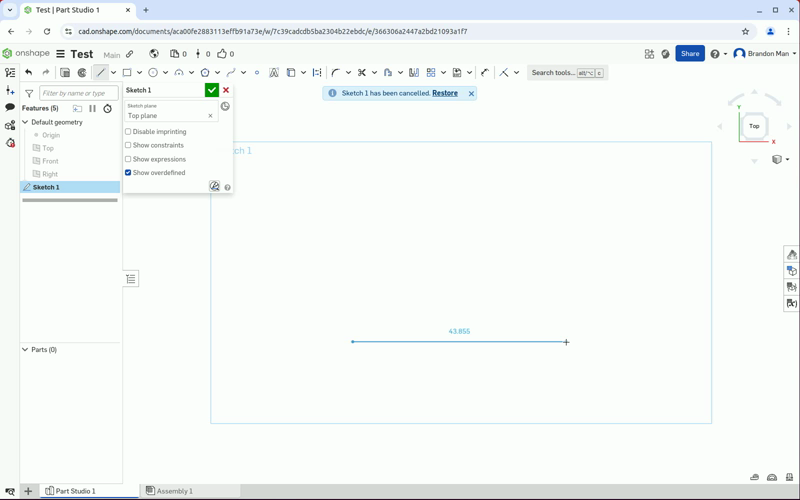
key_up(shift)
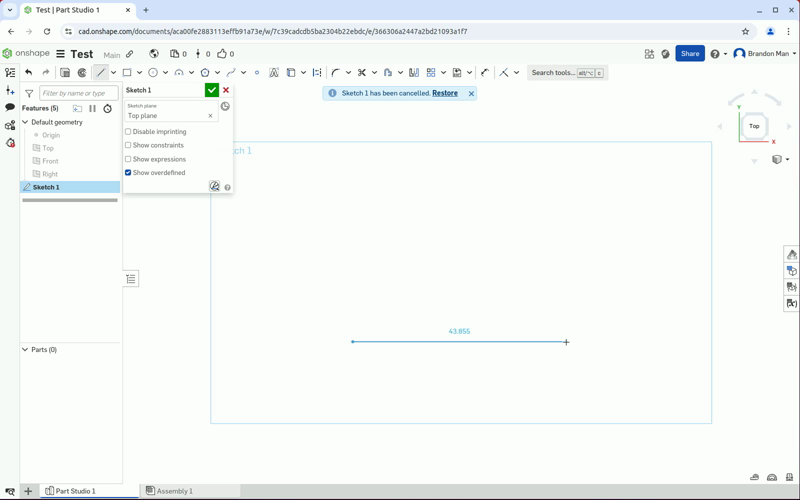
key_down(shift)
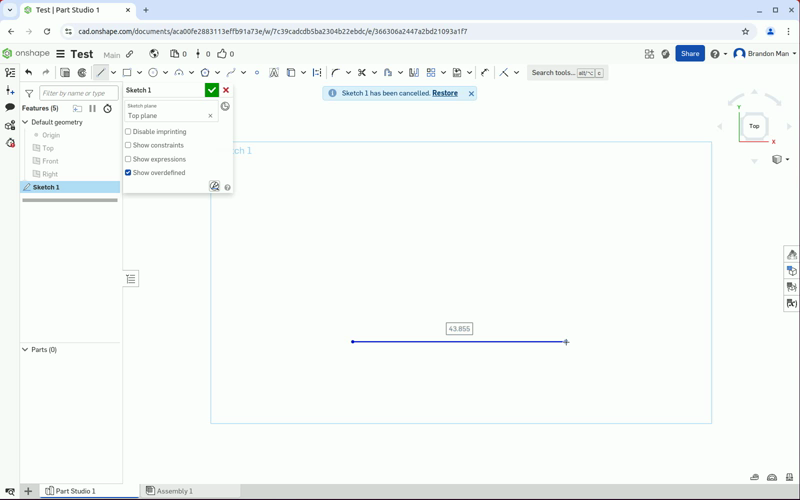
mouse_move(566, 224)
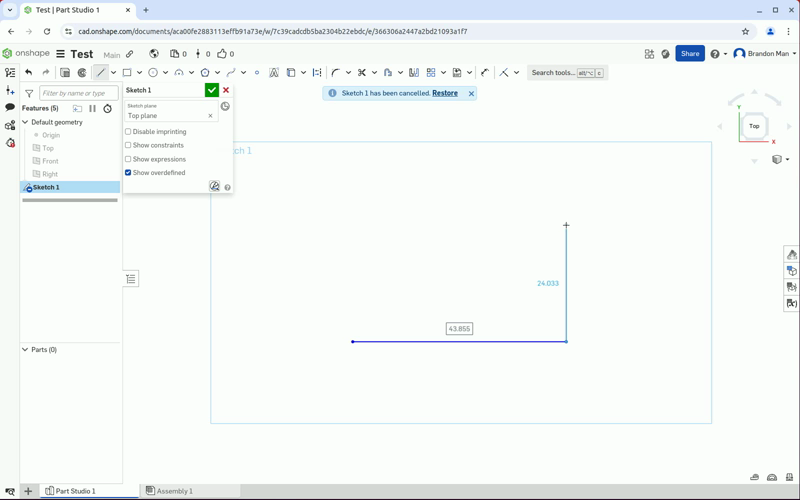
click(566, 224)
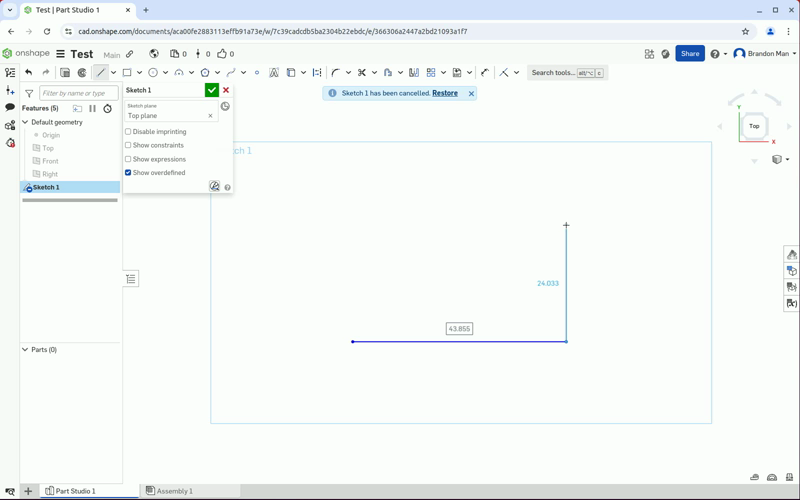
key_up(shift)
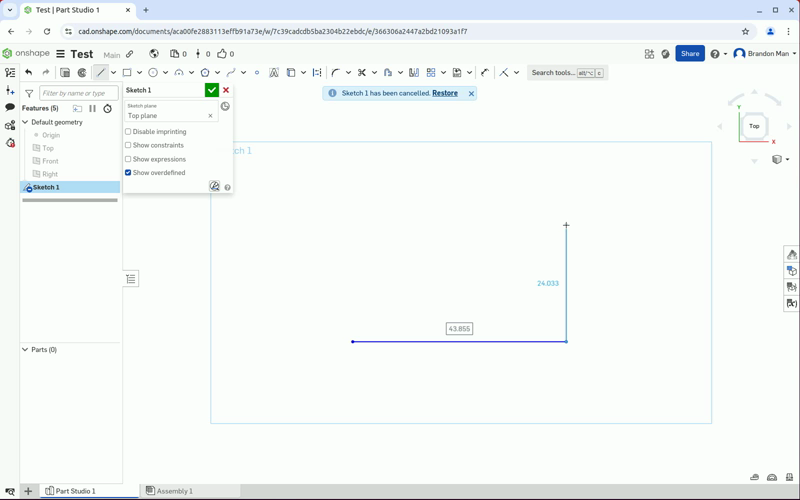
key_down(shift)
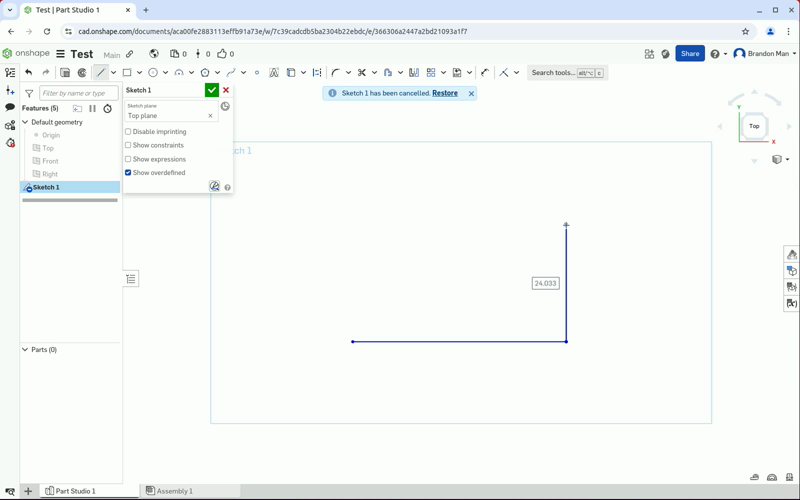
mouse_move(352, 224)
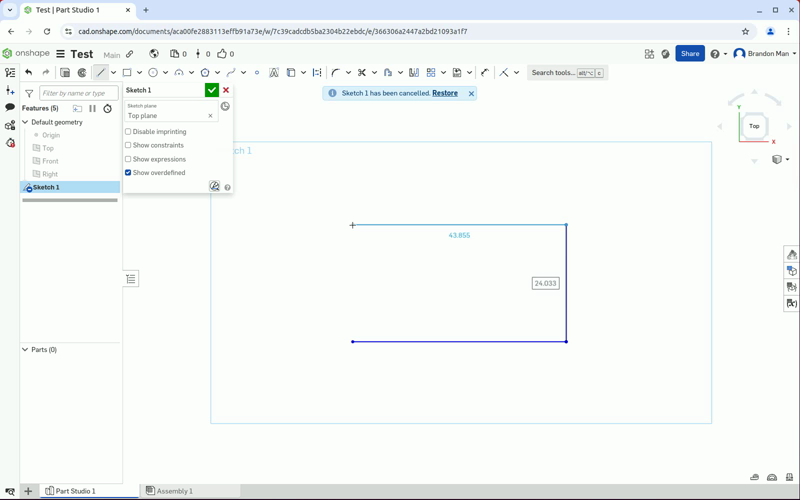
click(352, 224)
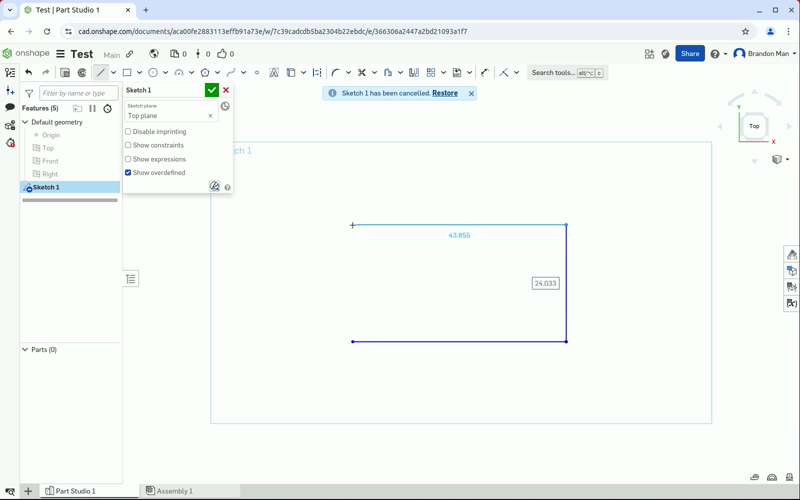
key_up(shift)
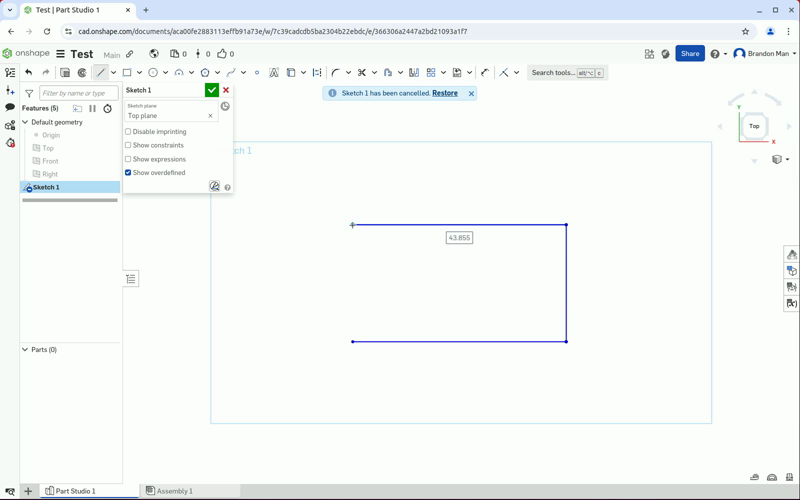
key_down(shift)
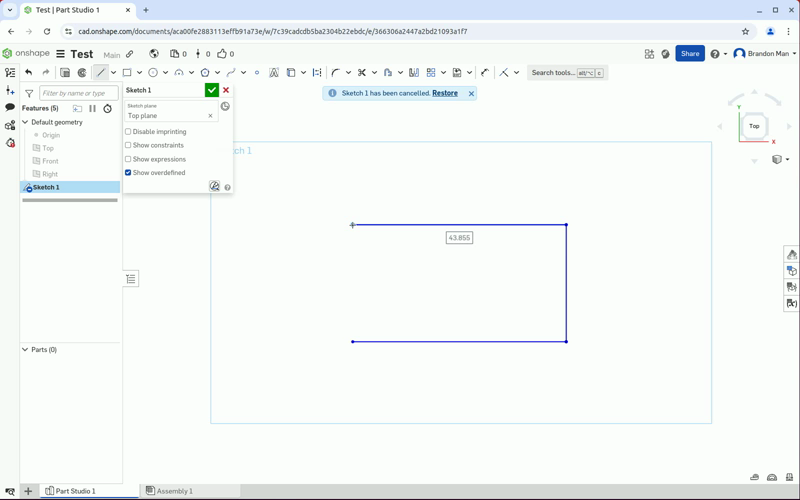
mouse_move(352, 341)
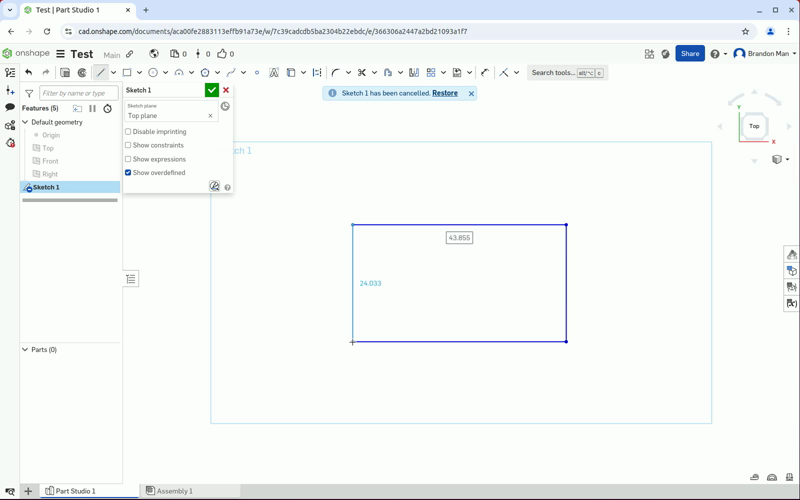
key_up(shift)
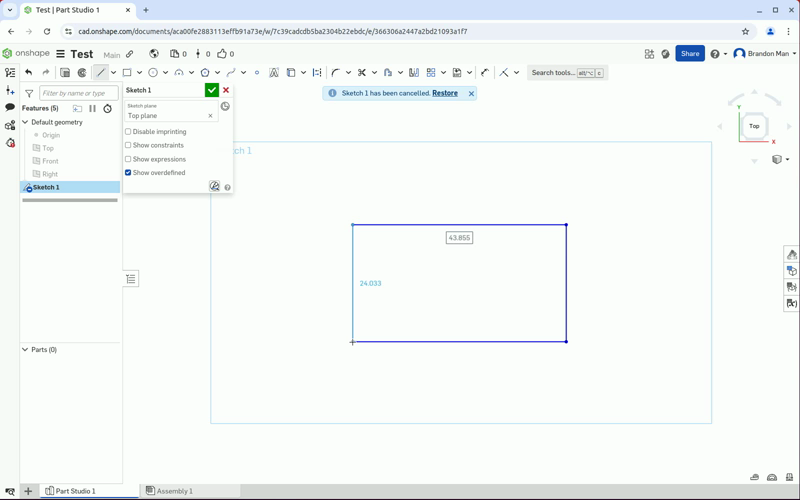
click(352, 341)
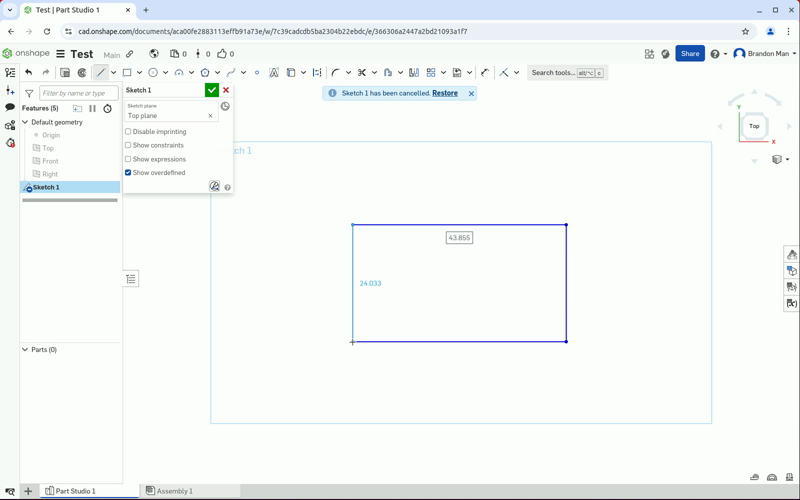
key(esc)
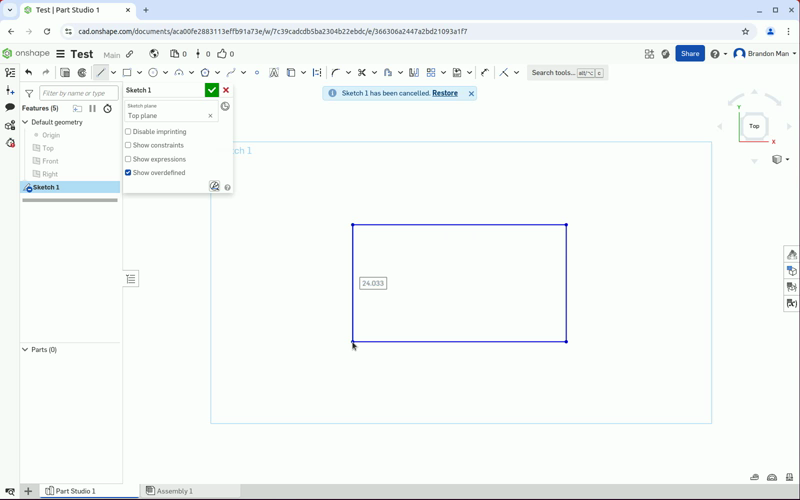
mouse_move(499, 282)
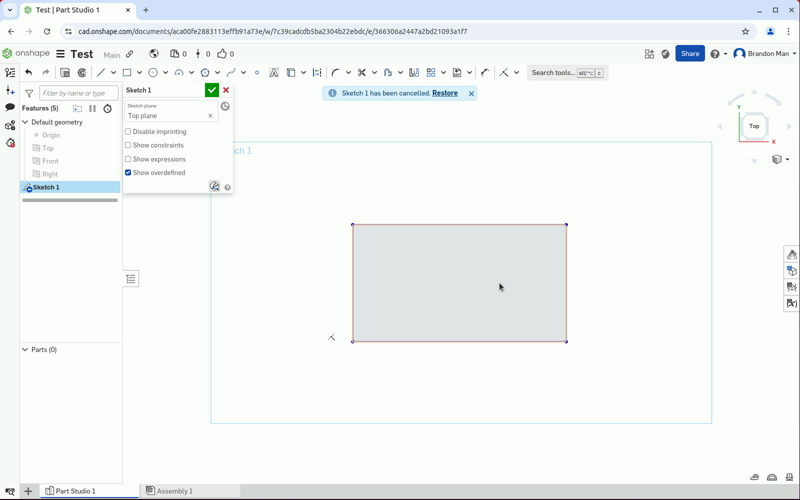
click(499, 282)
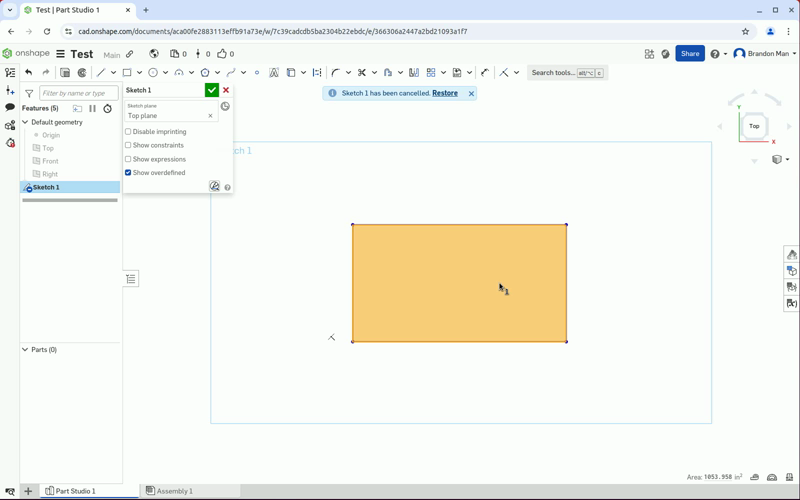
mouse_move(73, 352)
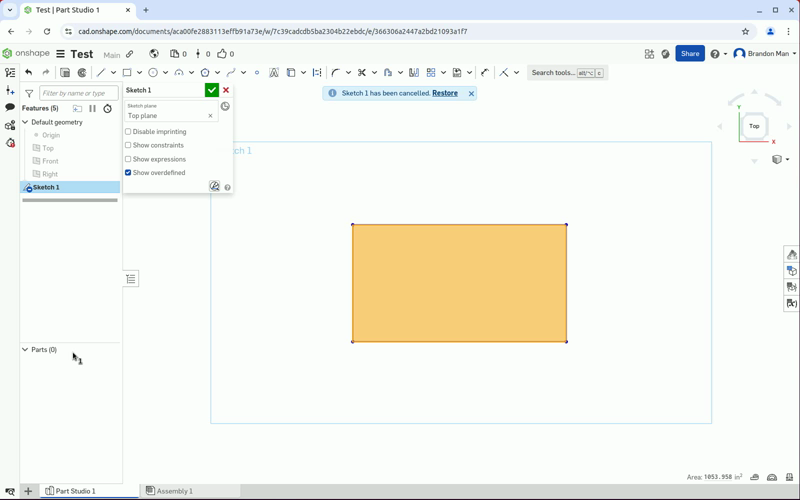
key(shift+y)
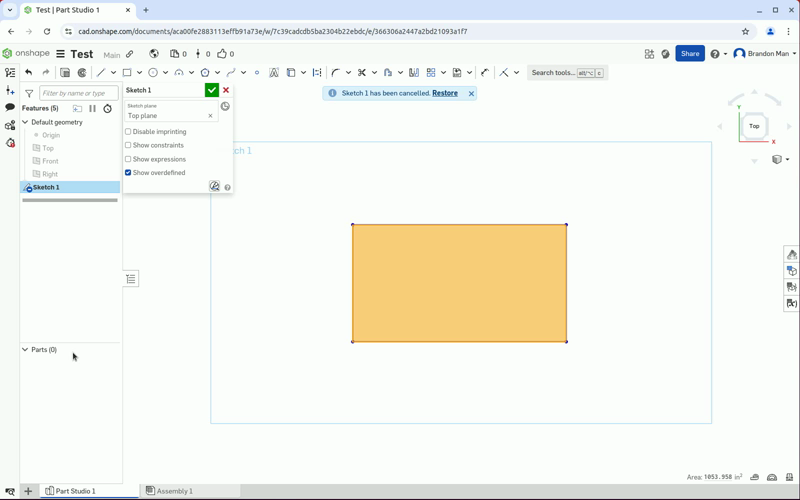
key(shift+e)
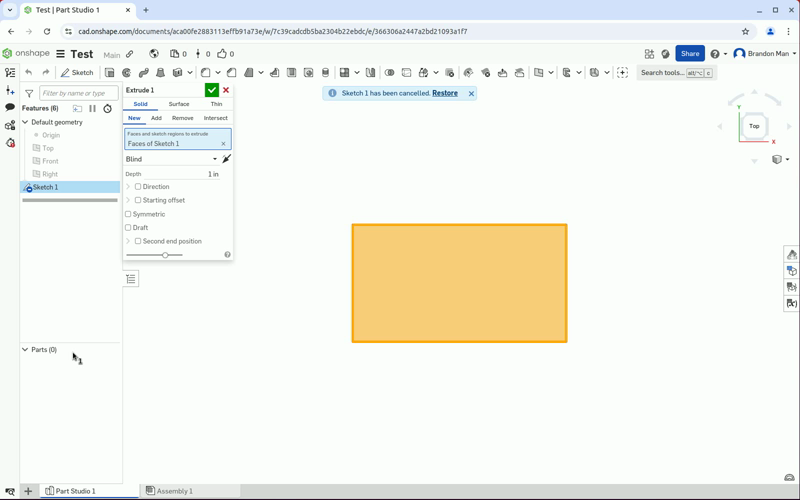
mouse_move(143, 106)
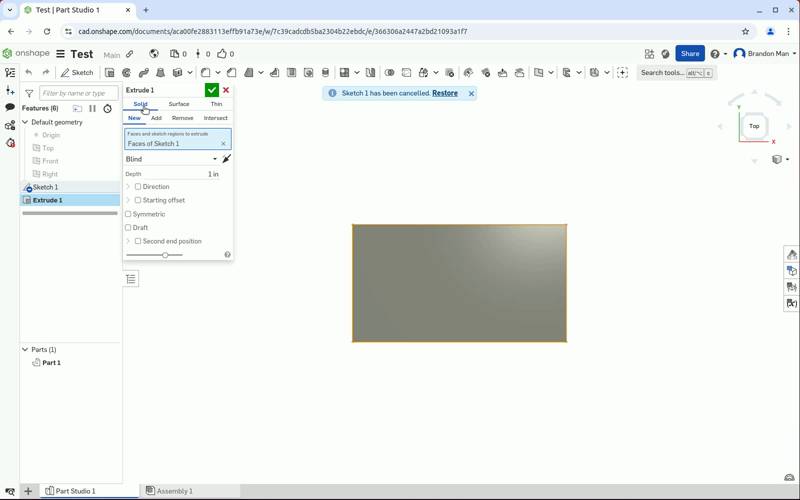
click(143, 106)
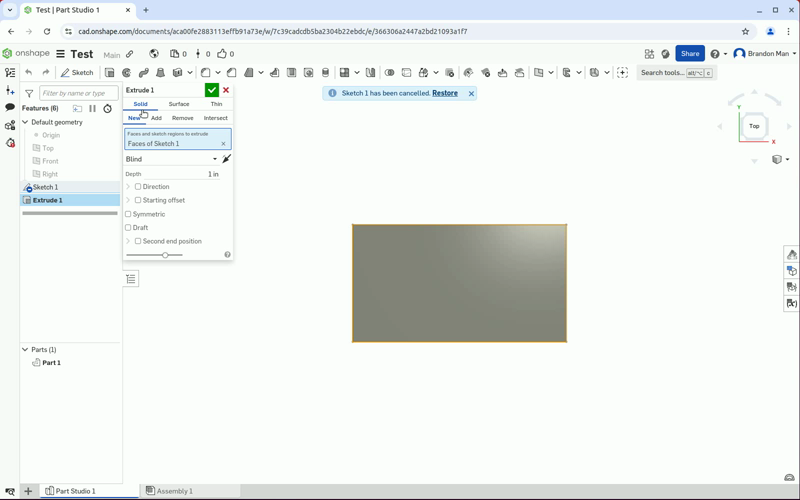
mouse_move(137, 120)
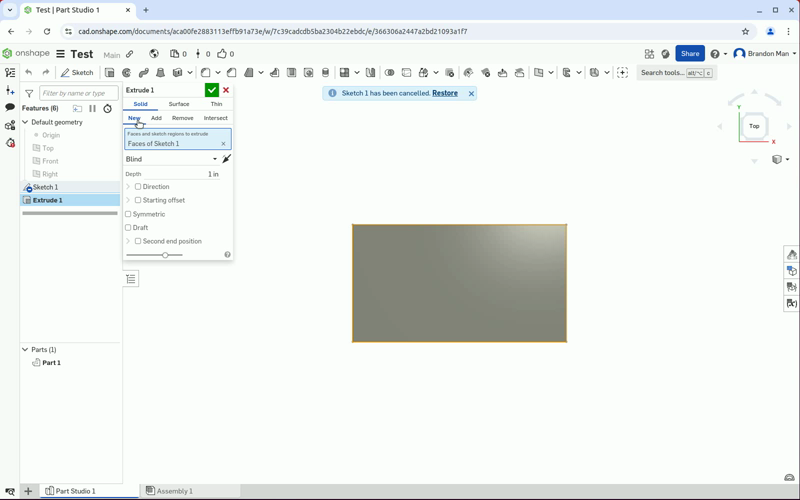
click(137, 120)
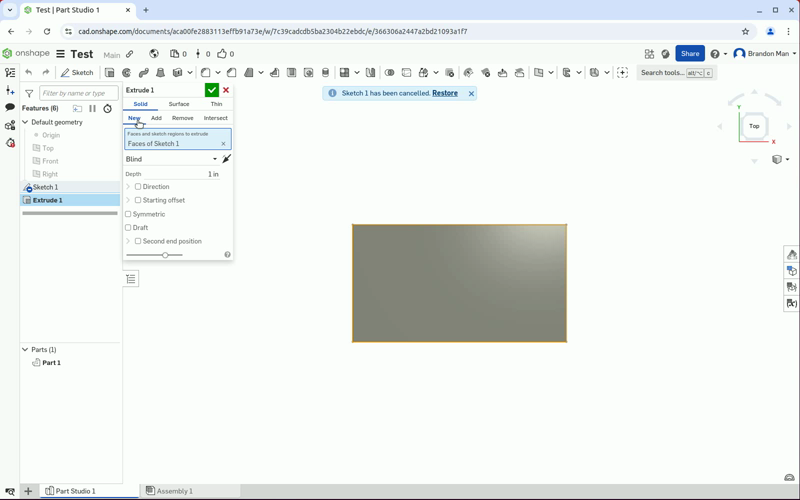
key(tab, 4)
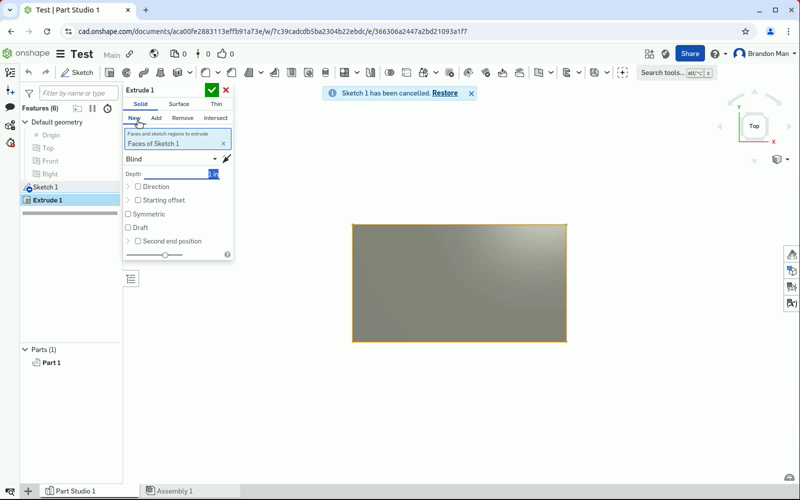
text(8.184)
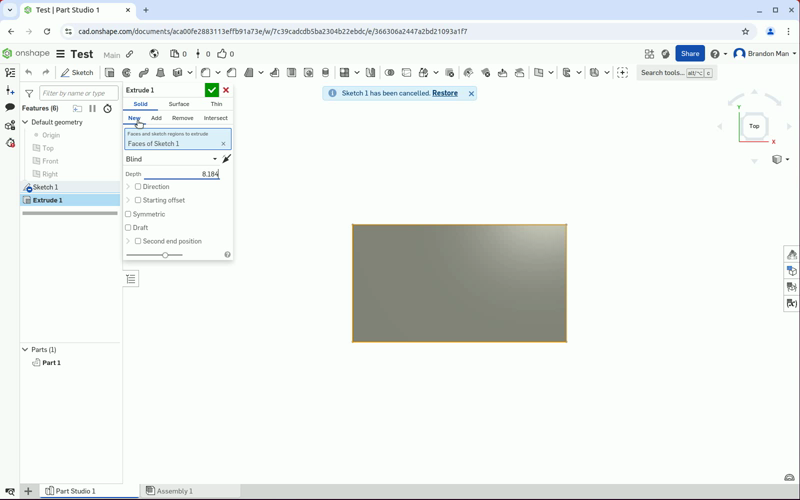
key(enter)
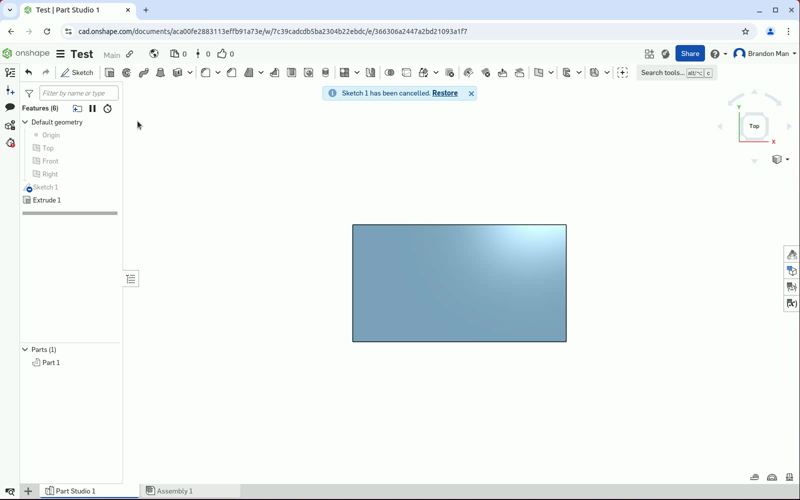
key(shift+h)
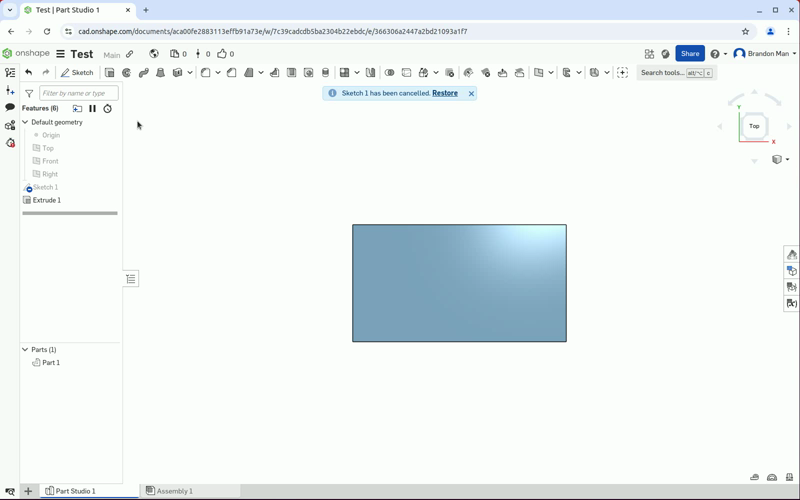
key(shift+h)
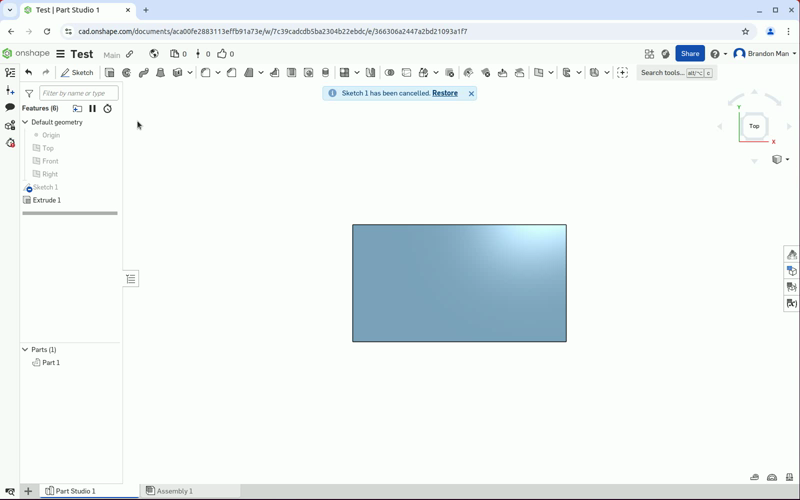
mouse_move(73, 189)
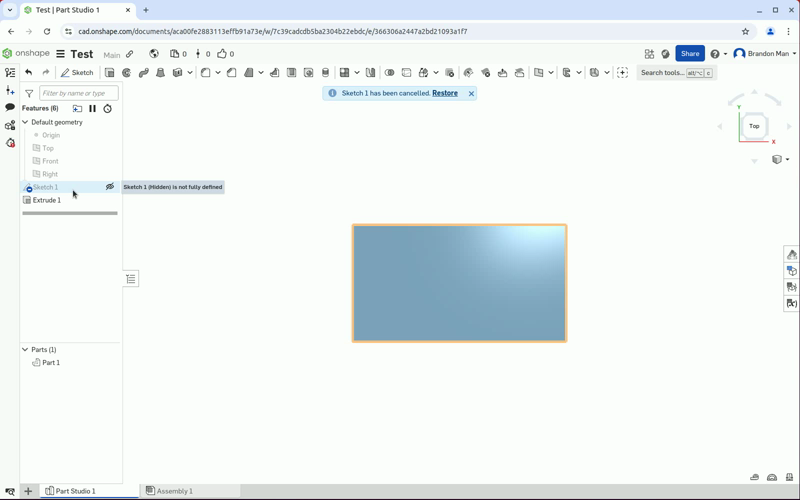
click(73, 189)
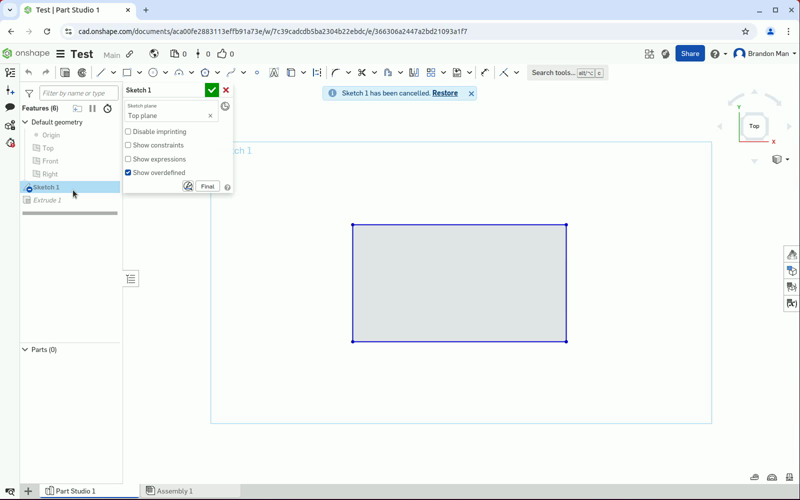
mouse_move(229, 92)
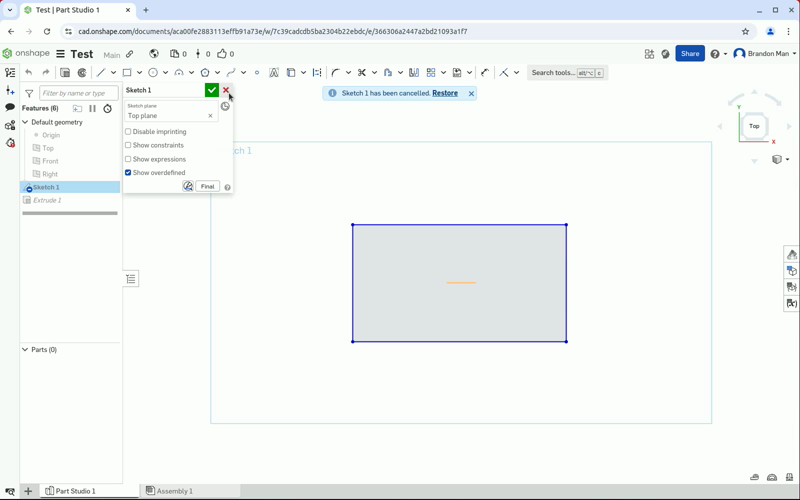
click(229, 92)
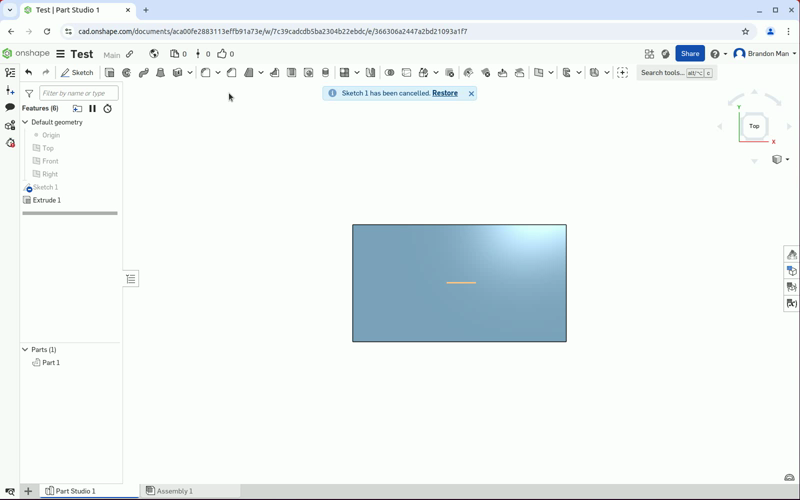
mouse_move(541, 75)
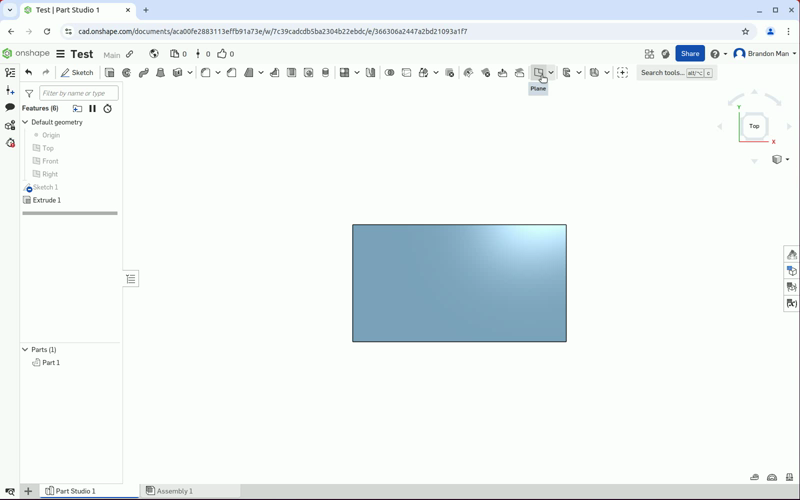
click(541, 75)
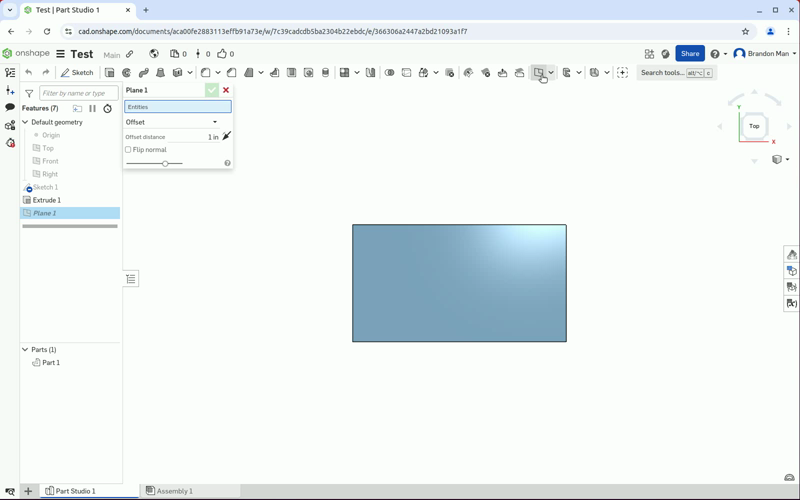
mouse_move(73, 150)
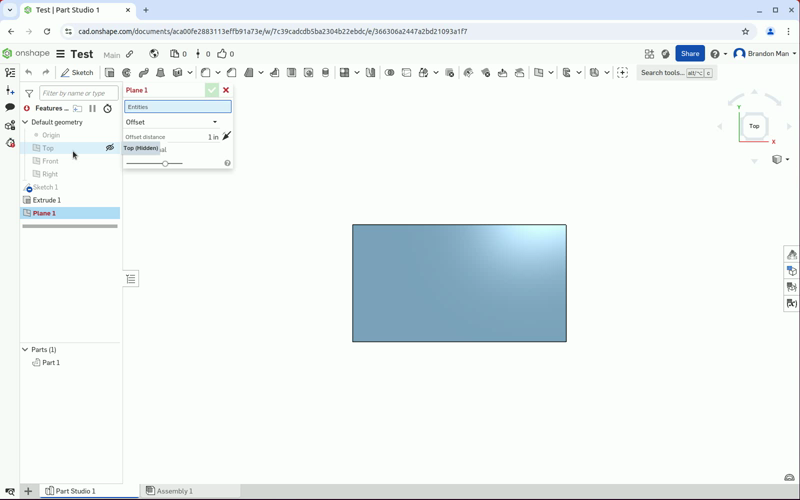
click(73, 150)
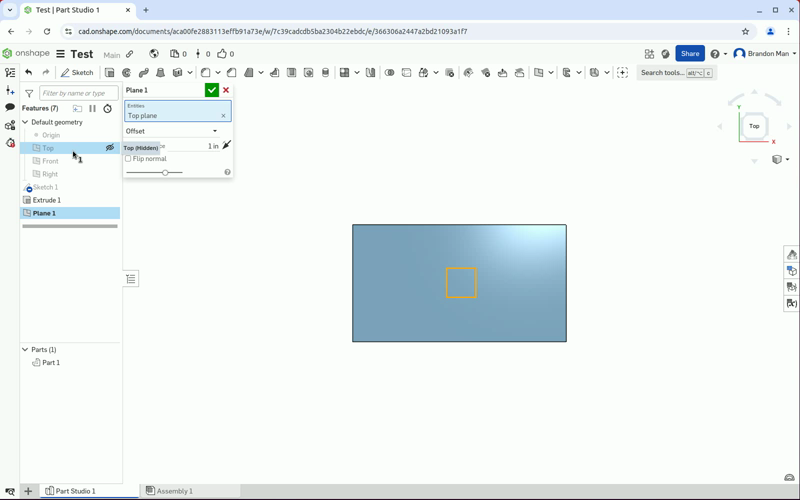
key(tab, 2)
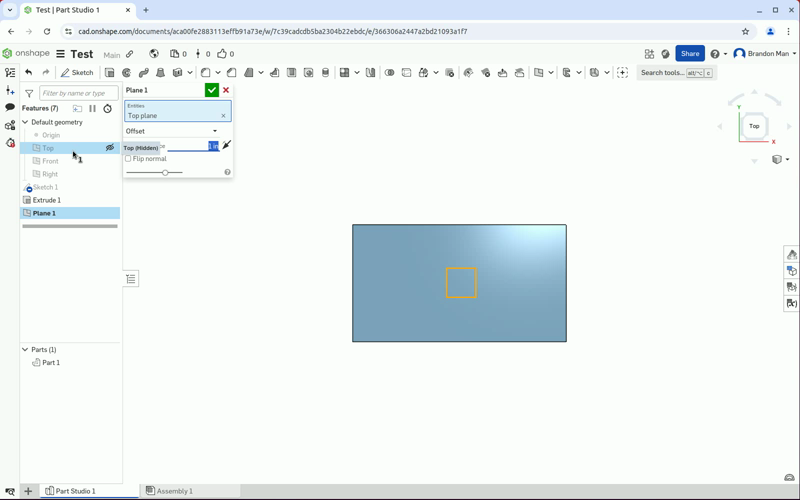
text(8.196)
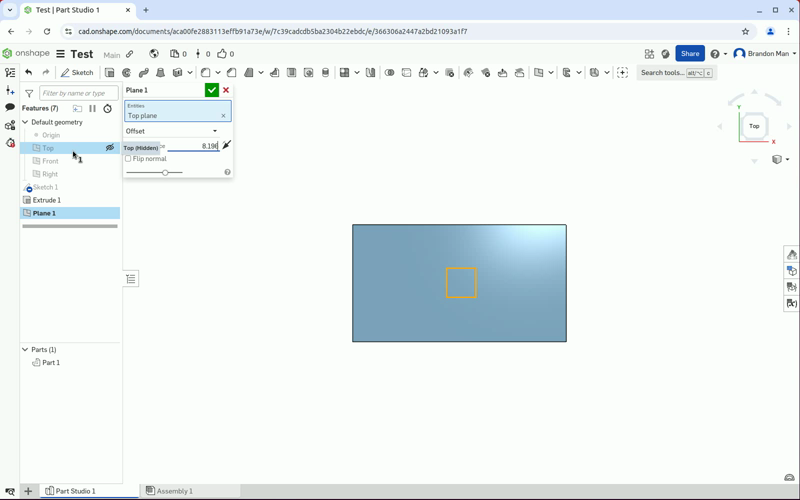
key(enter, 2)
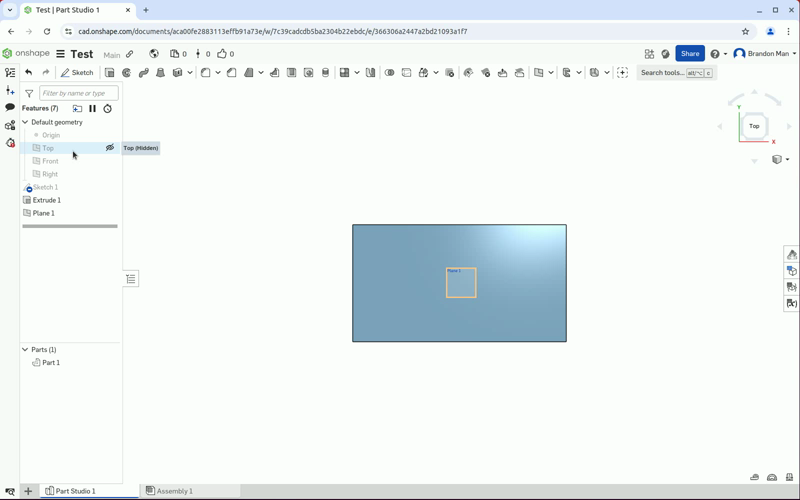
key(shift+s)
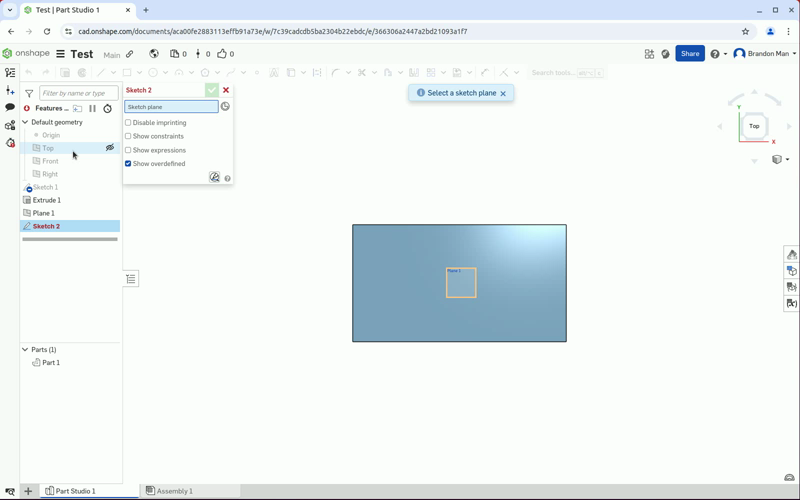
mouse_move(73, 215)
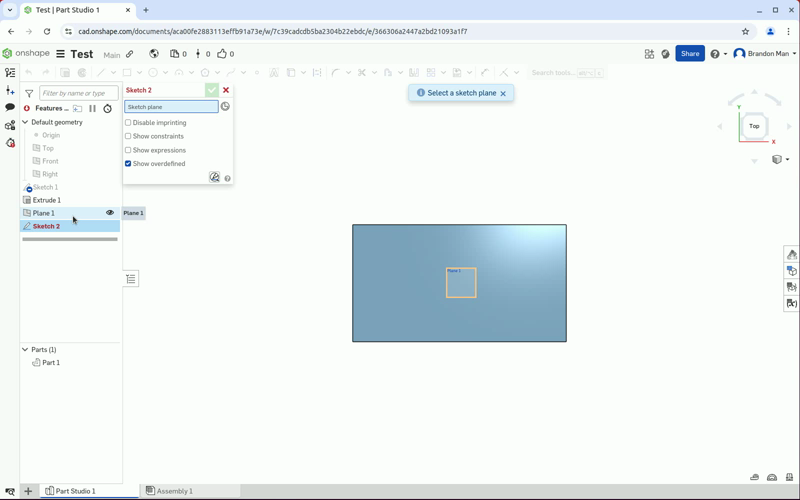
click(73, 215)
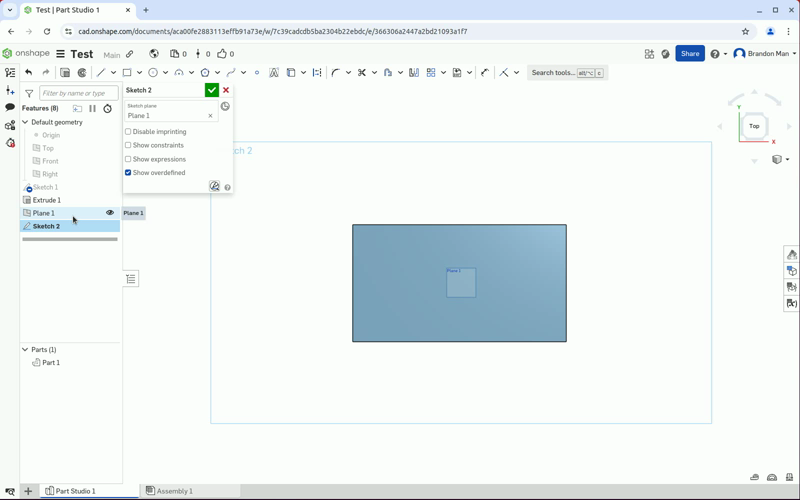
mouse_move(73, 352)
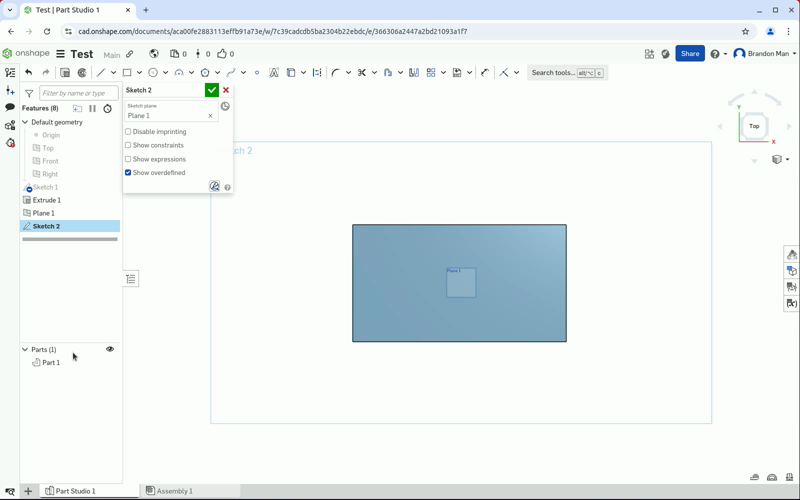
key(y)
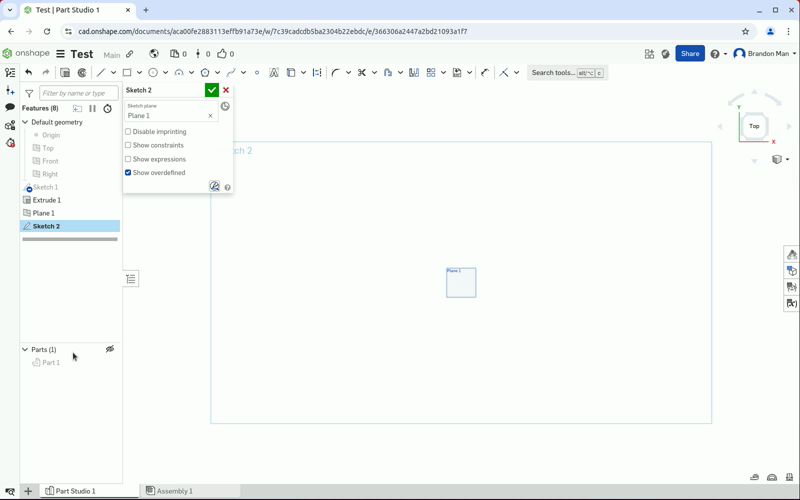
key(l)
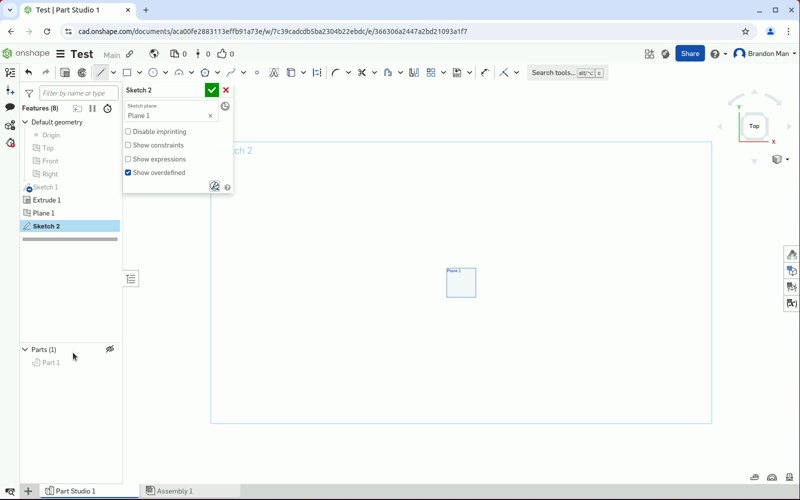
key_down(shift)
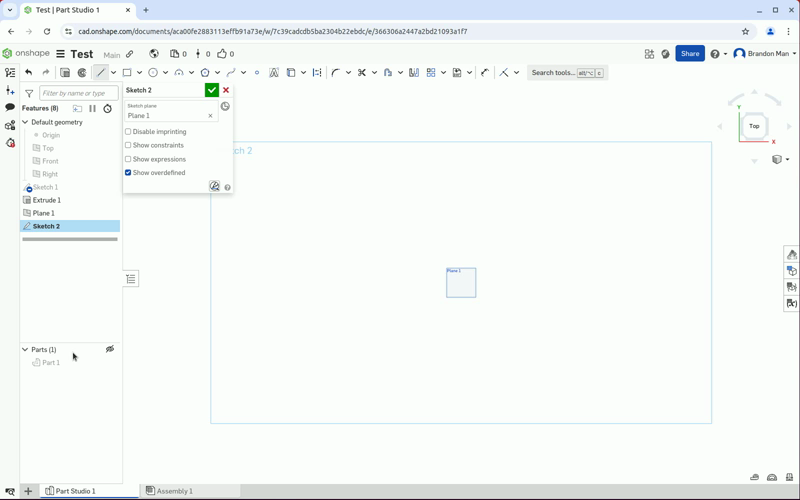
mouse_move(362, 333)
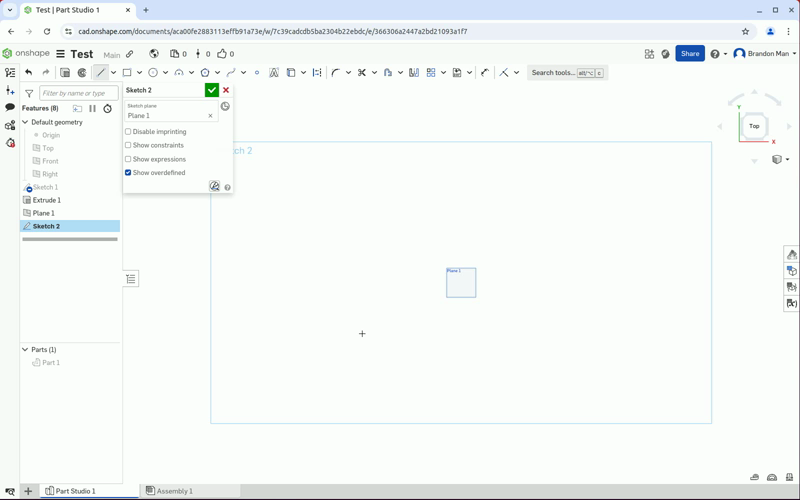
click(362, 333)
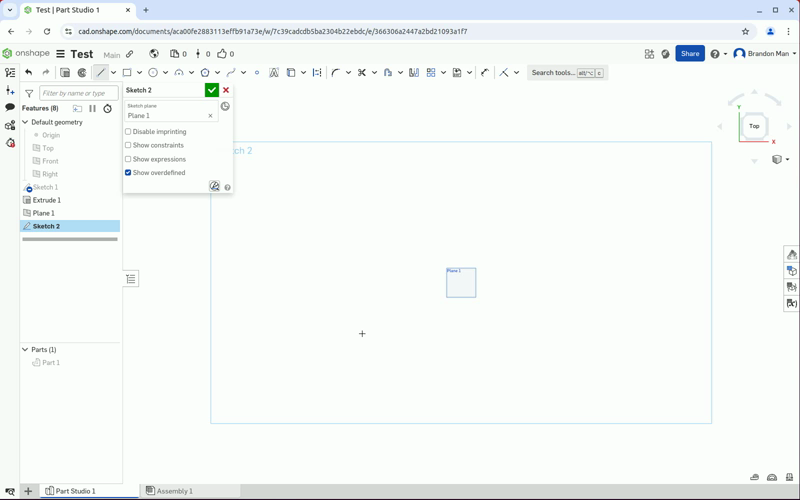
key_up(shift)
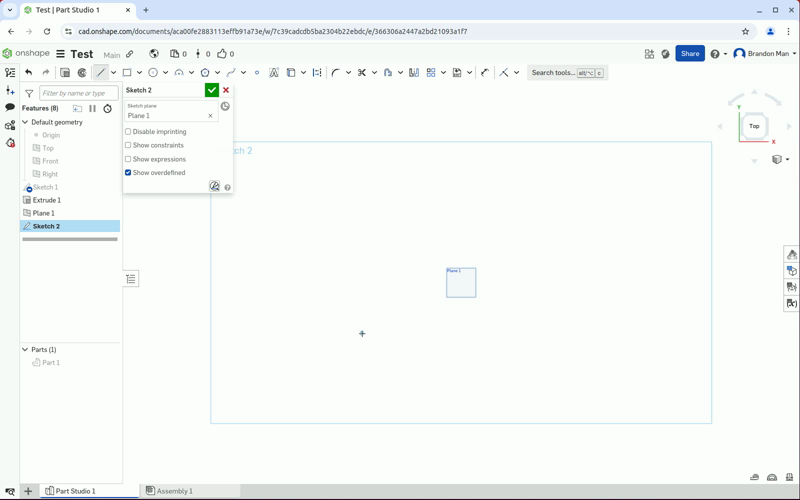
key_down(shift)
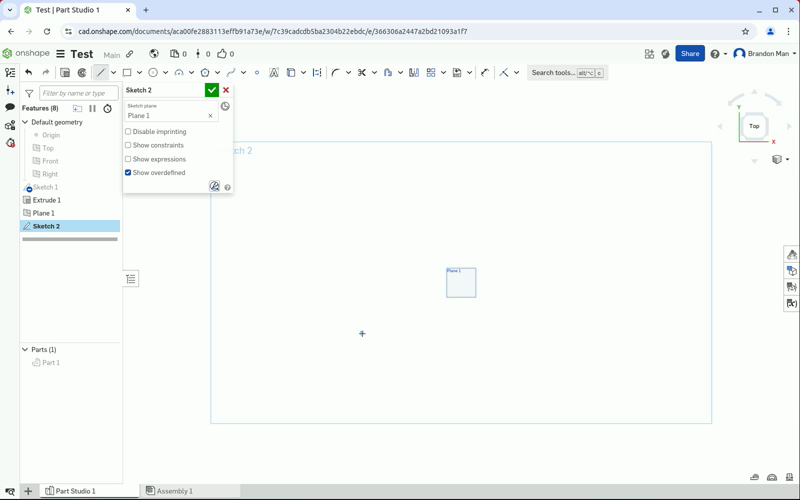
mouse_move(559, 333)
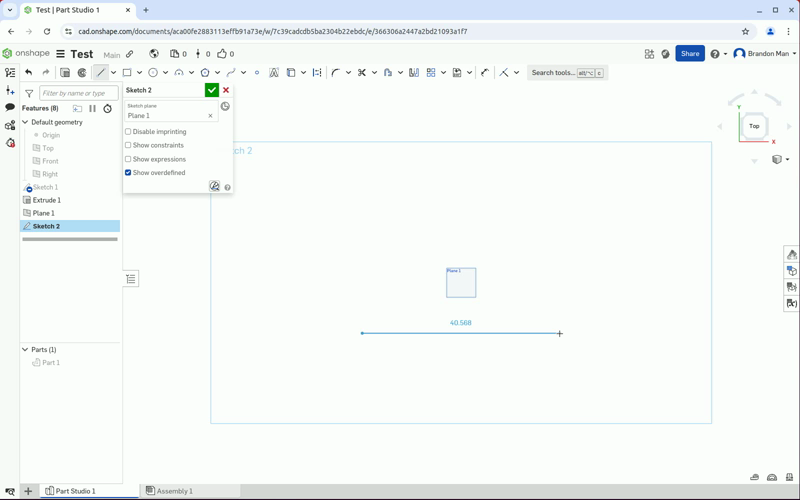
click(559, 333)
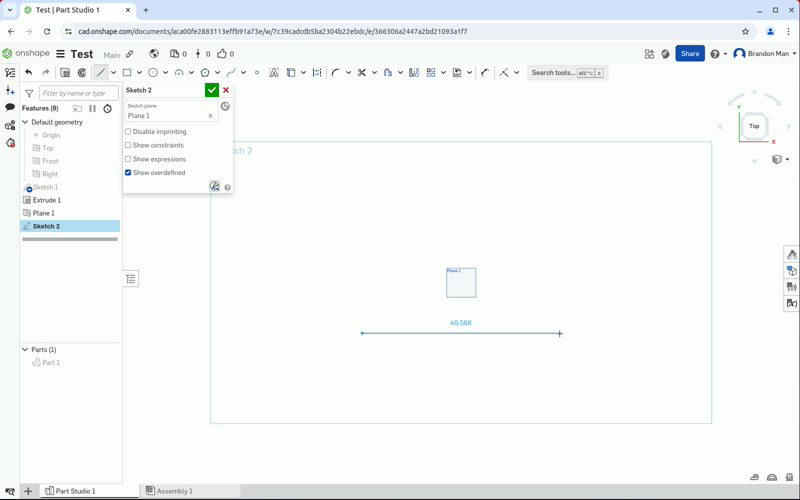
key_up(shift)
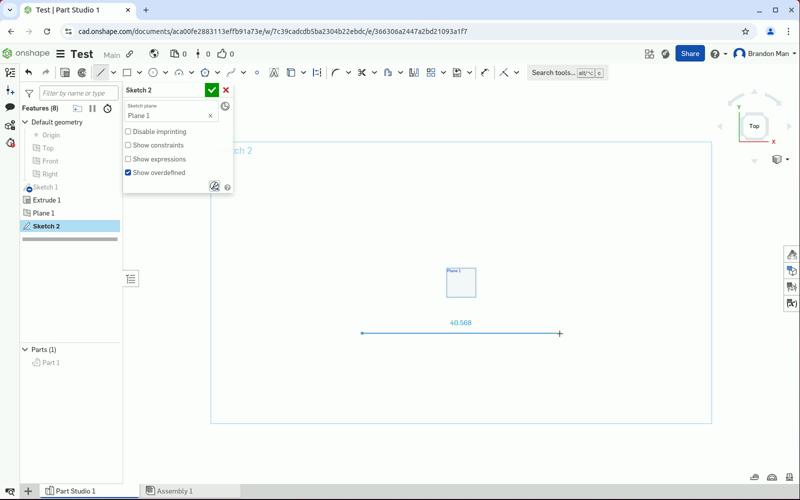
key_down(shift)
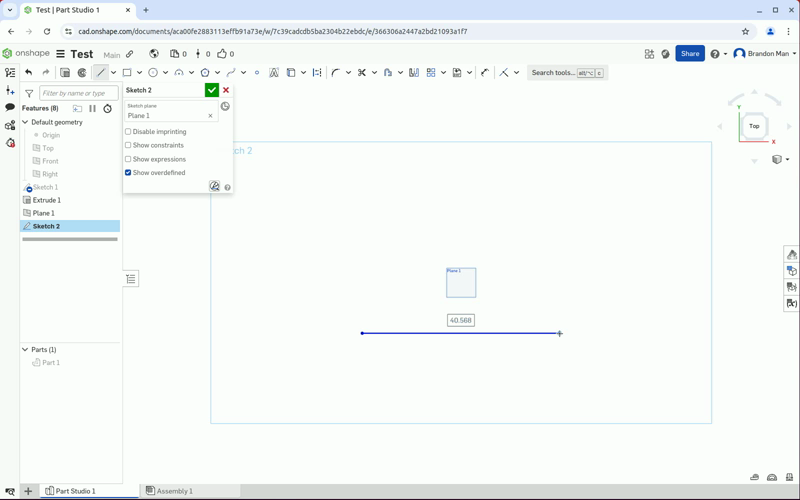
mouse_move(559, 233)
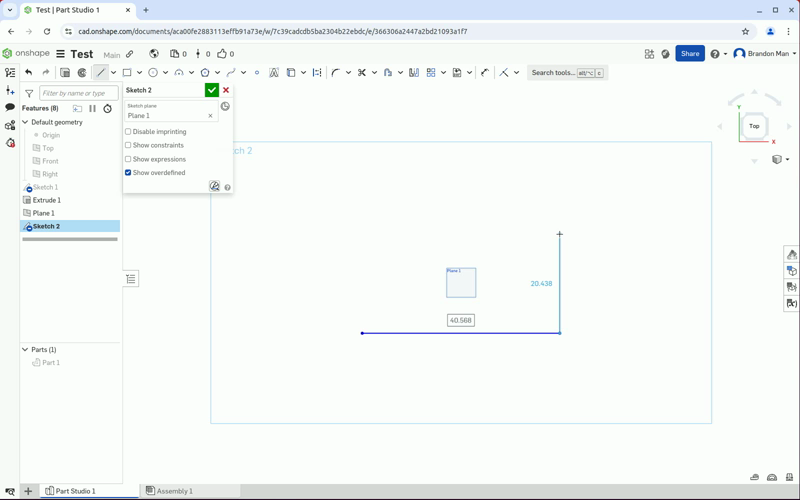
click(559, 233)
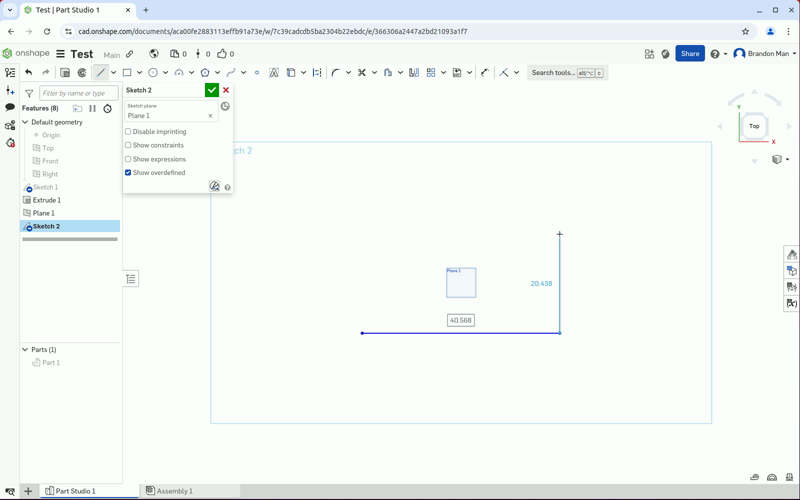
key_up(shift)
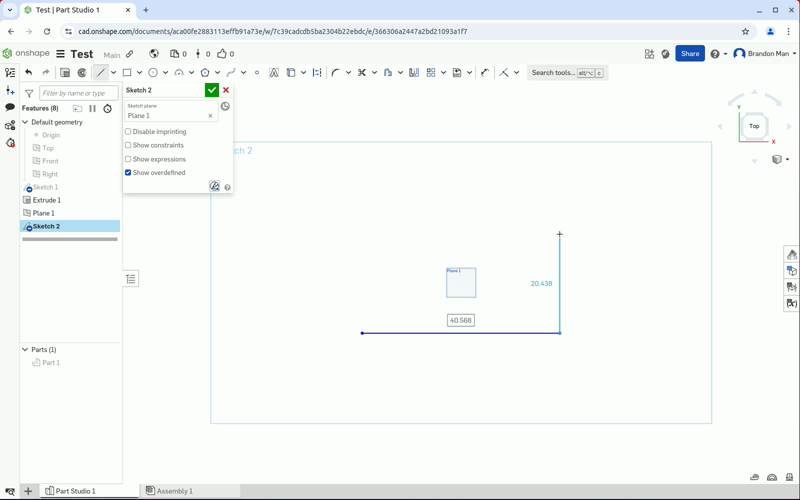
key_down(shift)
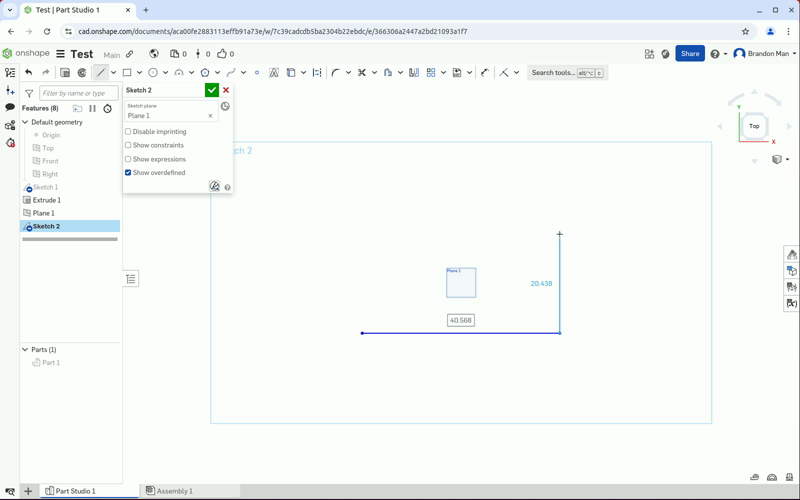
mouse_move(362, 233)
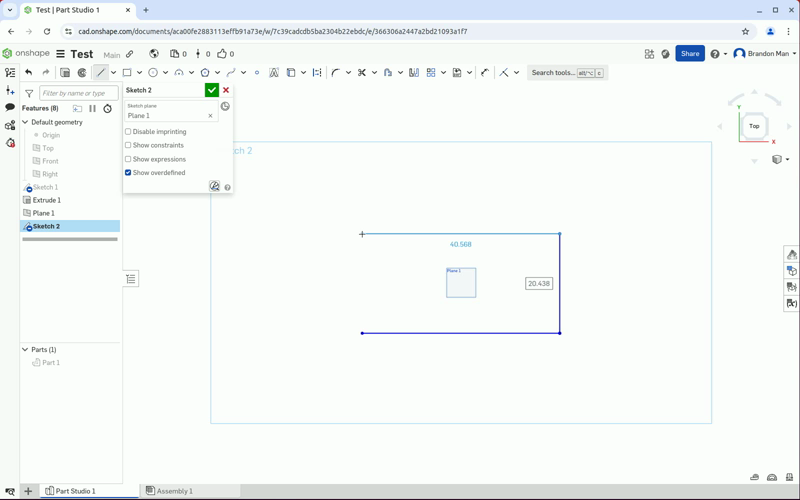
click(362, 233)
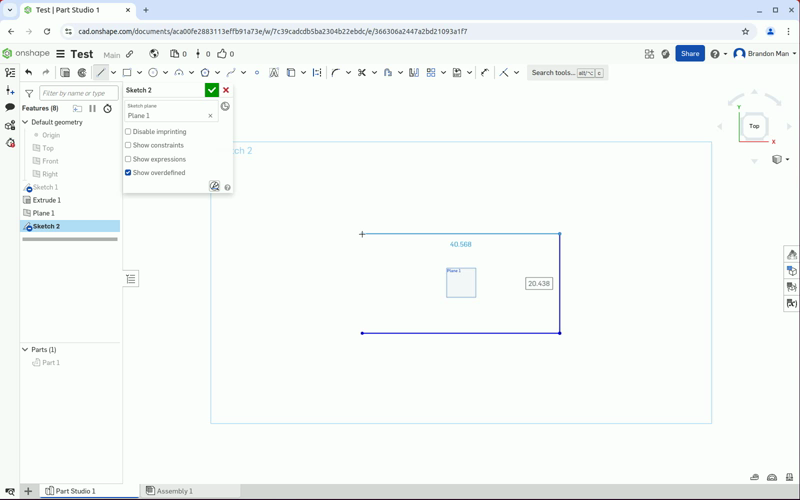
key_up(shift)
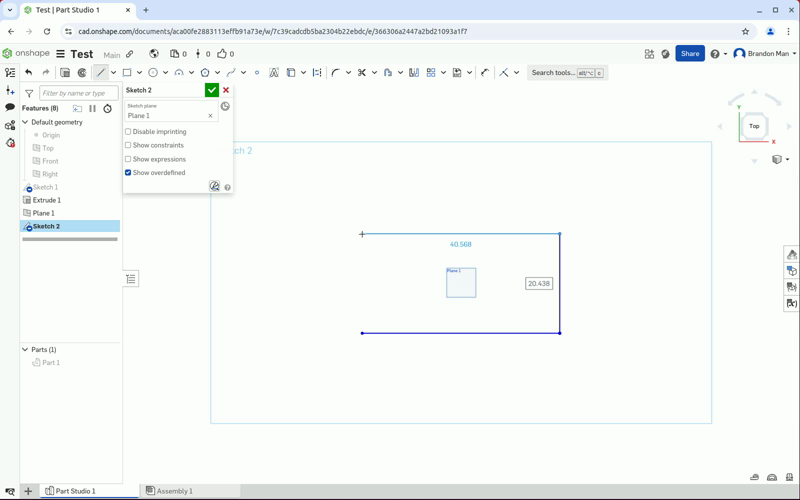
key_down(shift)
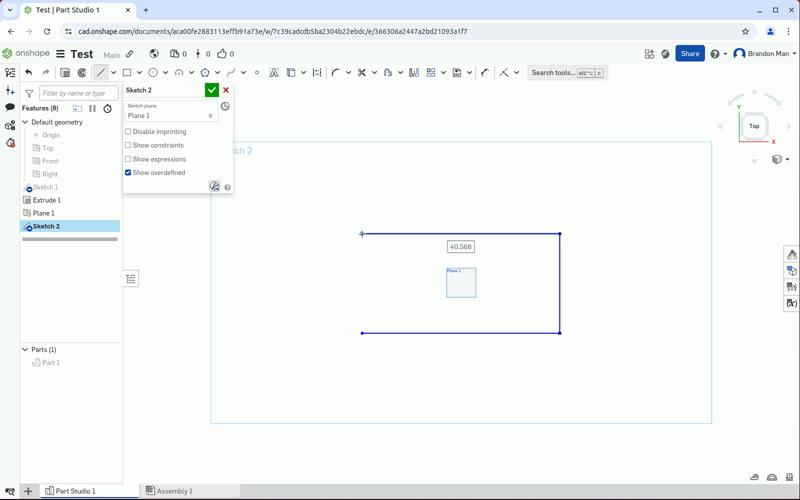
mouse_move(362, 333)
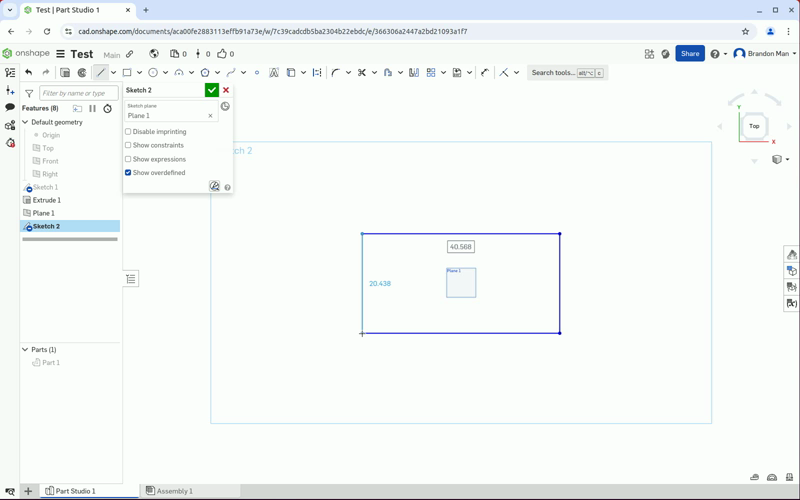
key_up(shift)
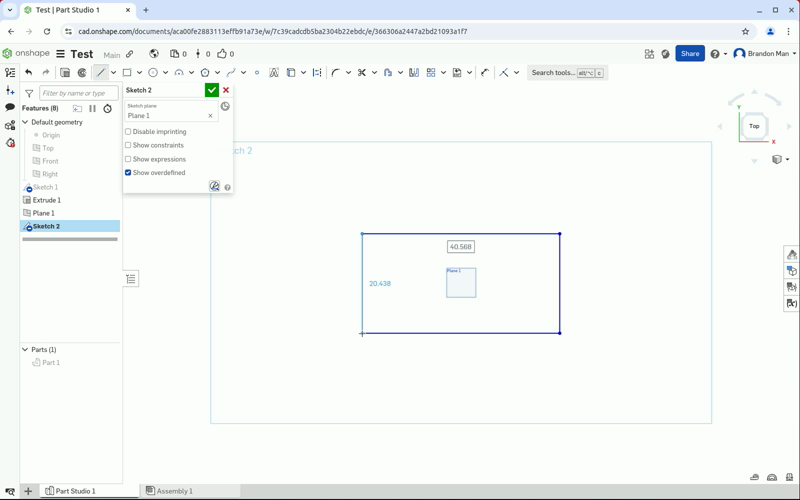
click(362, 333)
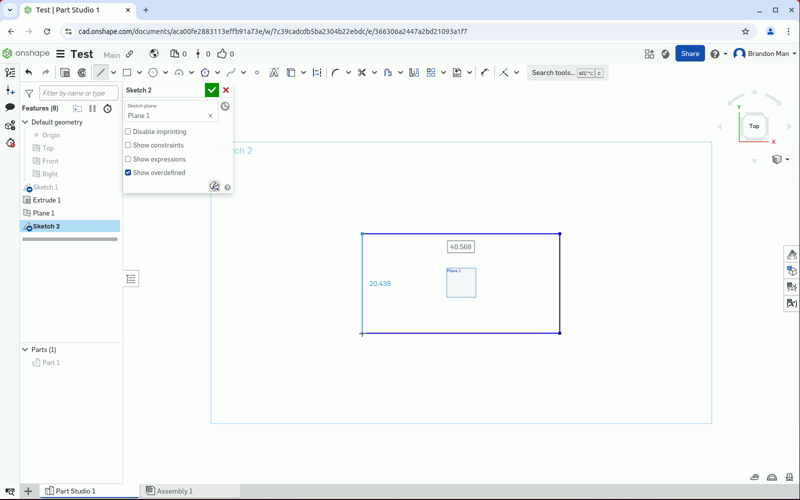
key(esc)
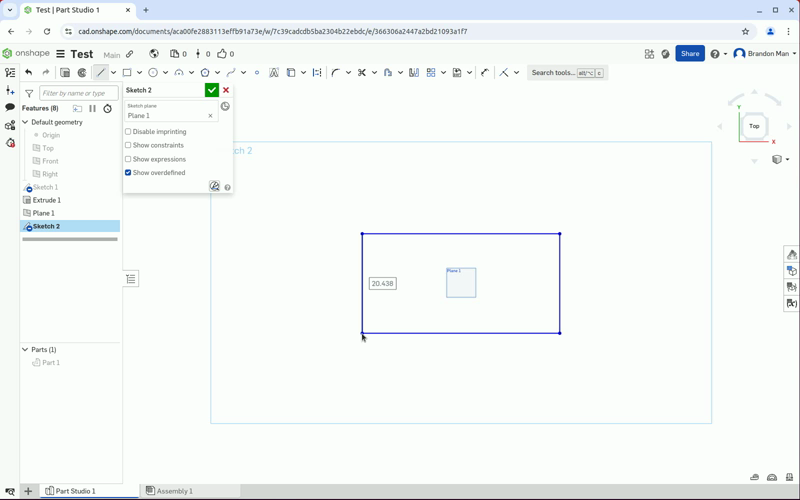
mouse_move(411, 260)
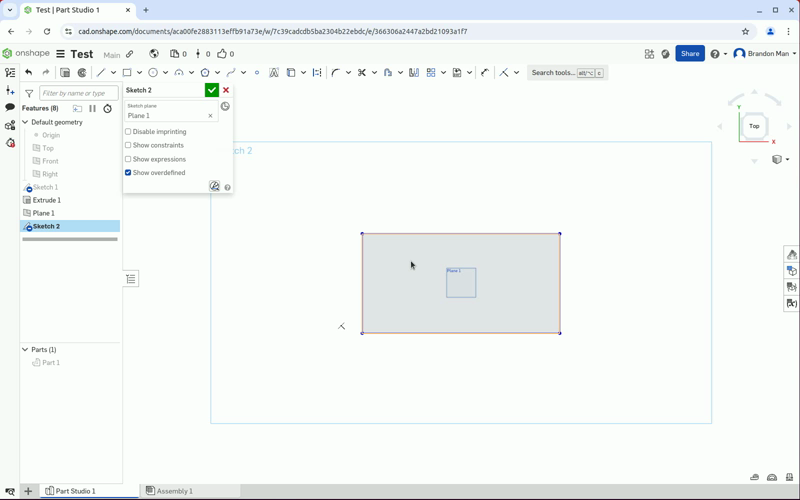
click(411, 260)
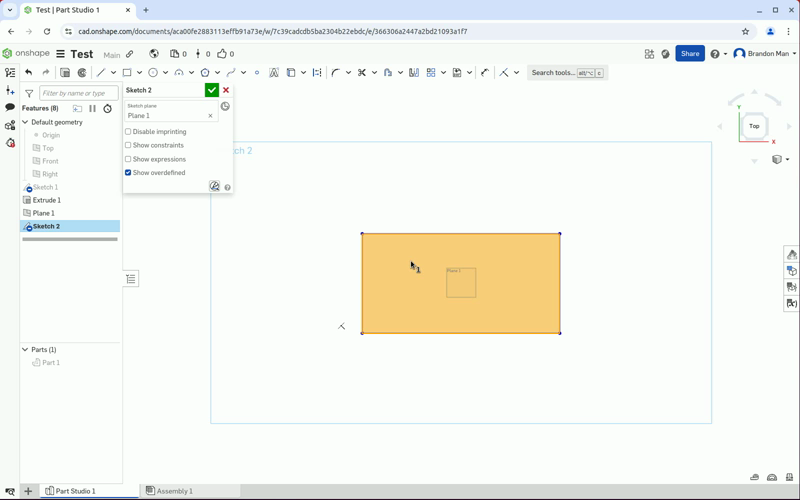
mouse_move(73, 352)
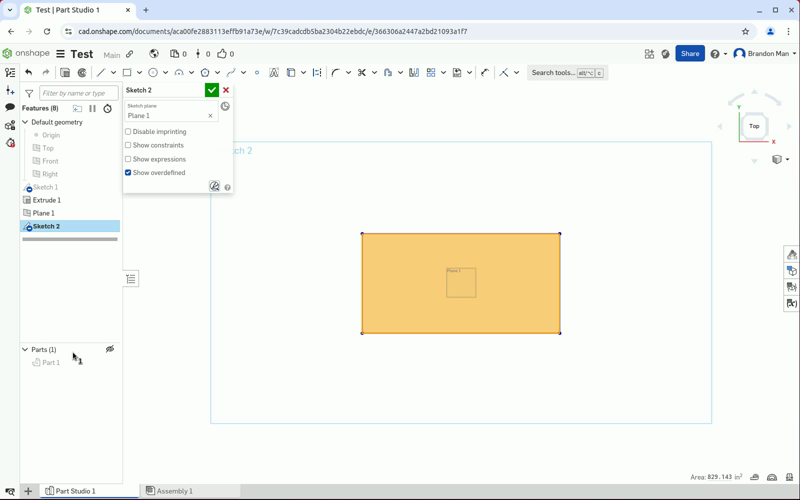
key(shift+y)
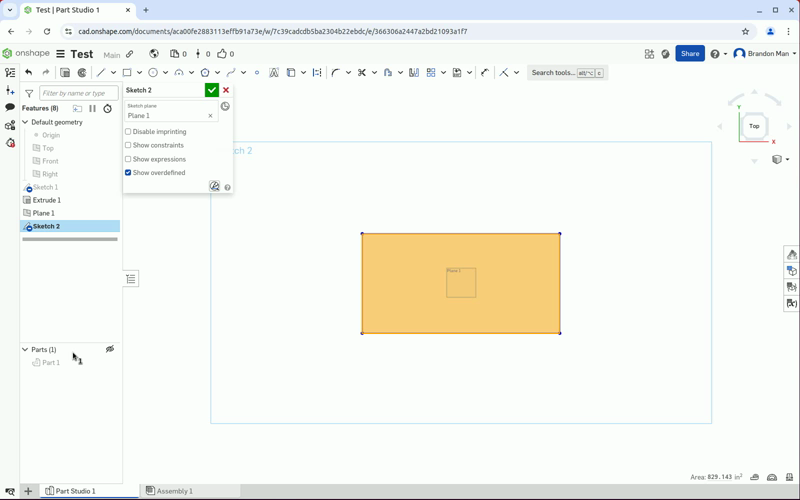
key(shift+e)
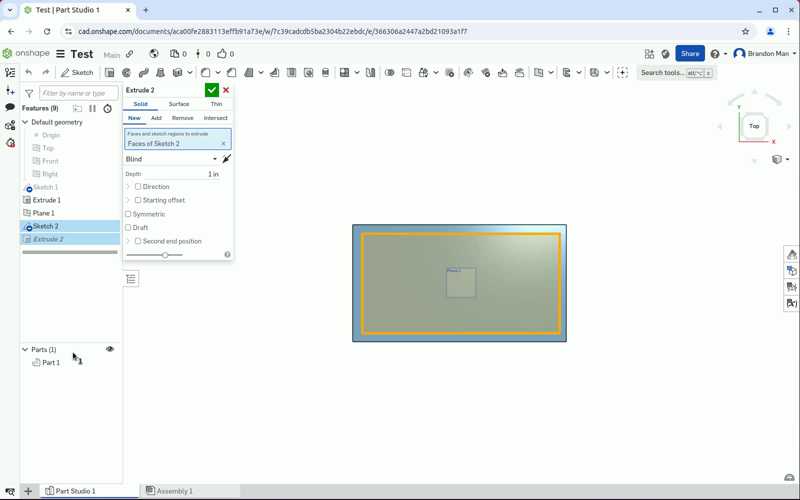
mouse_move(143, 106)
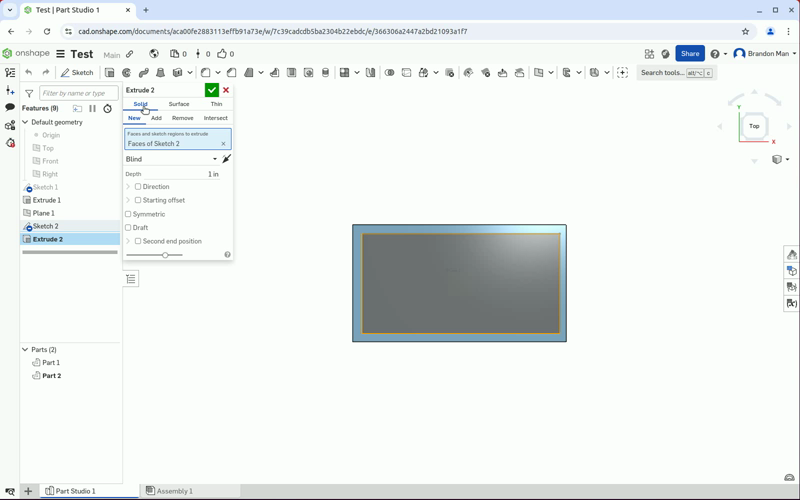
click(143, 106)
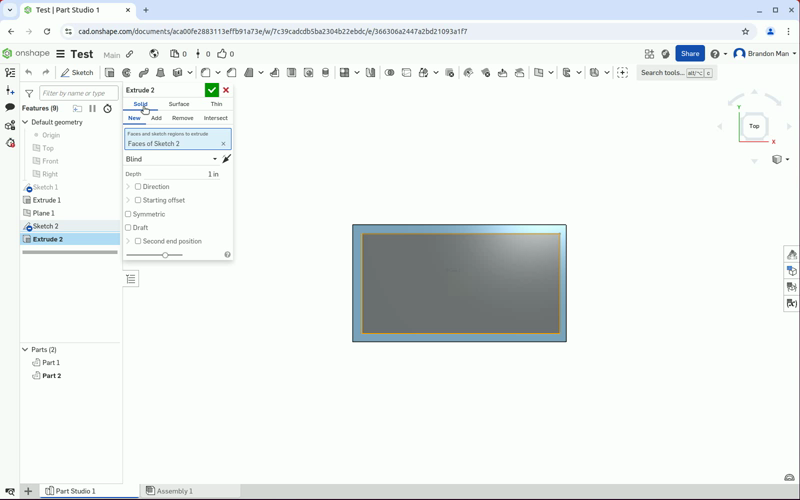
mouse_move(186, 120)
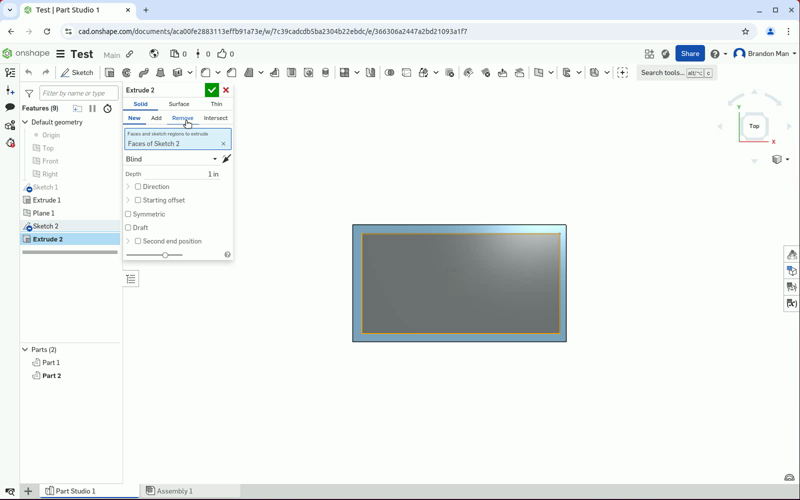
click(186, 120)
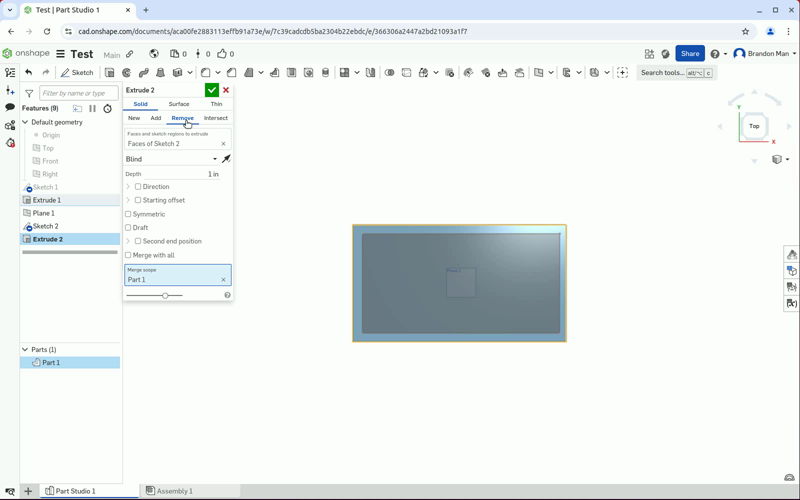
key(tab, 4)
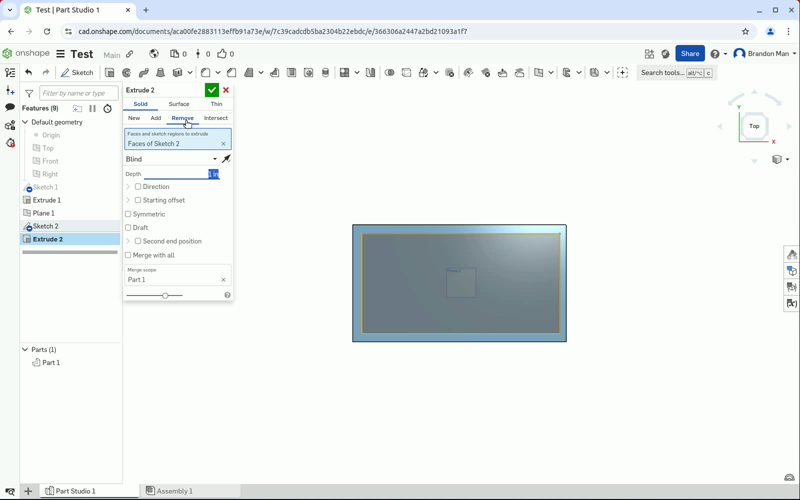
text(6.258)
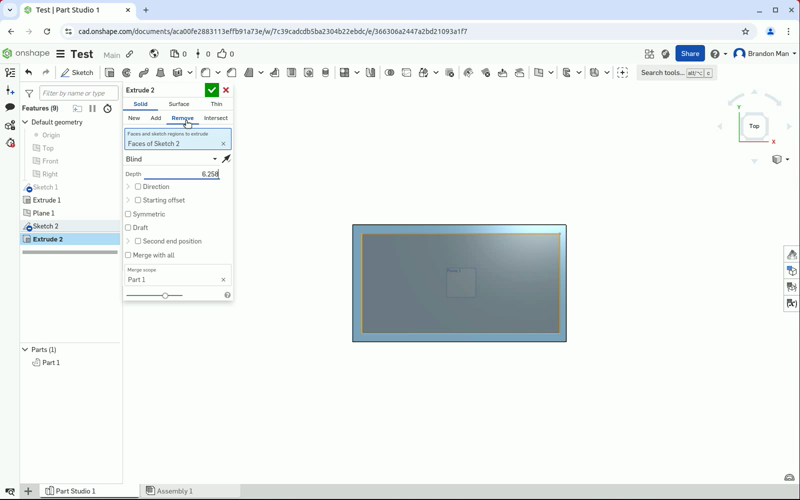
key(tab, 6)
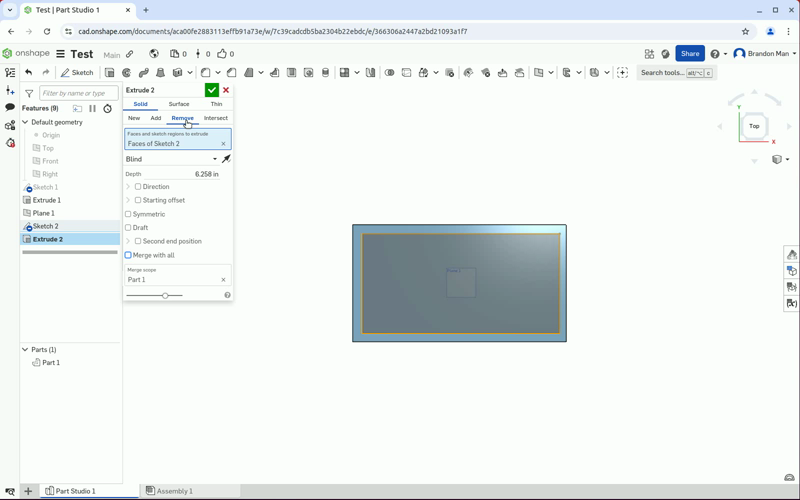
key(space)
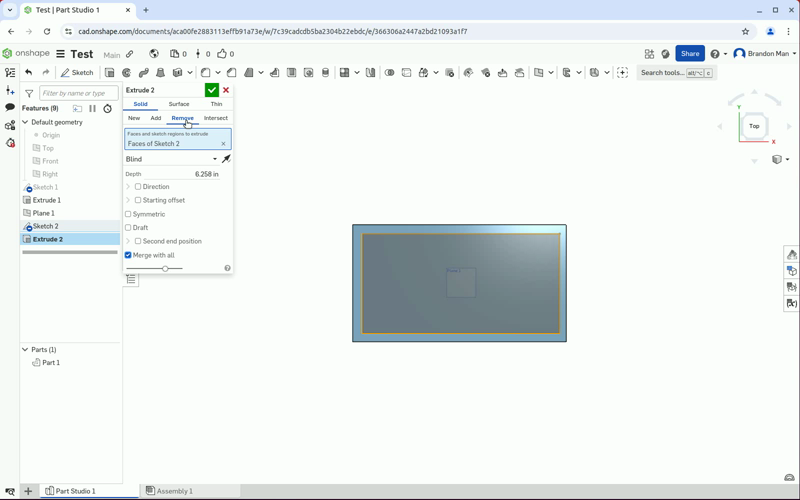
key(enter)
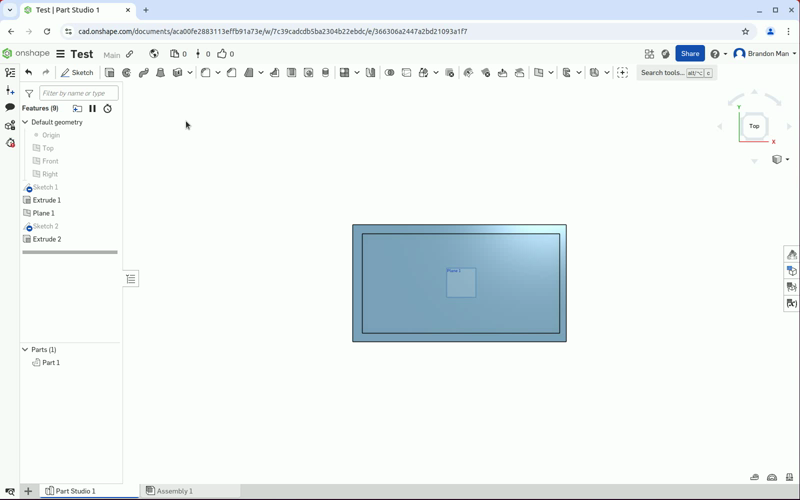
key(shift+h)
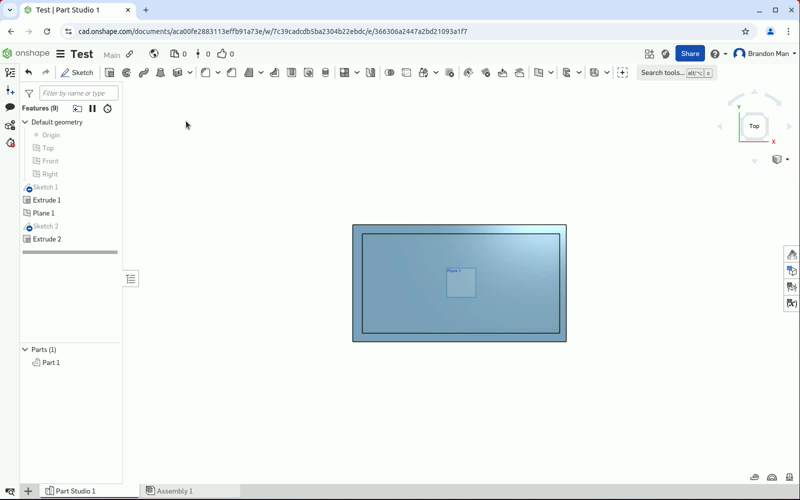
key(shift+h)
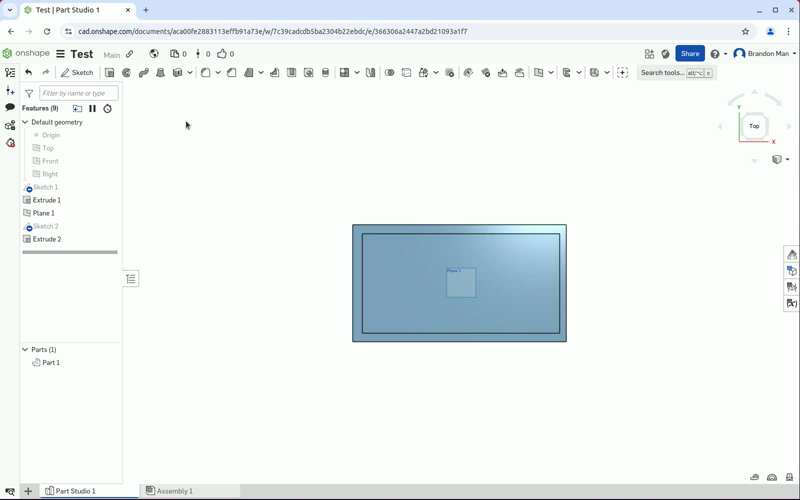
mouse_move(73, 189)
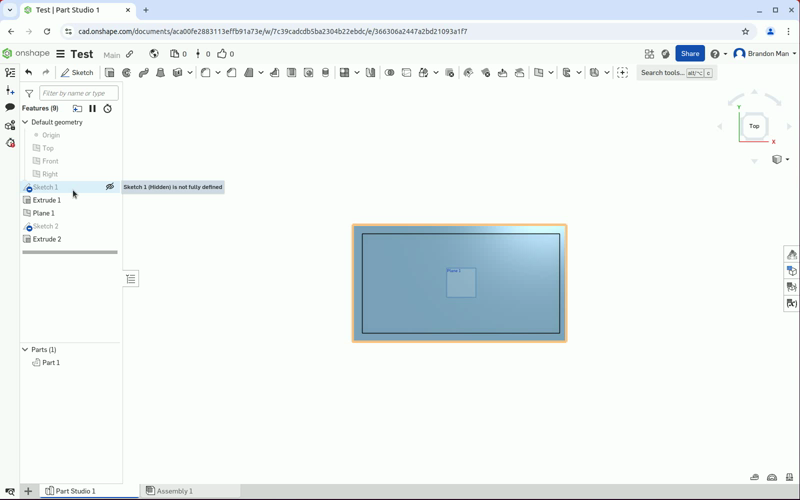
click(73, 189)
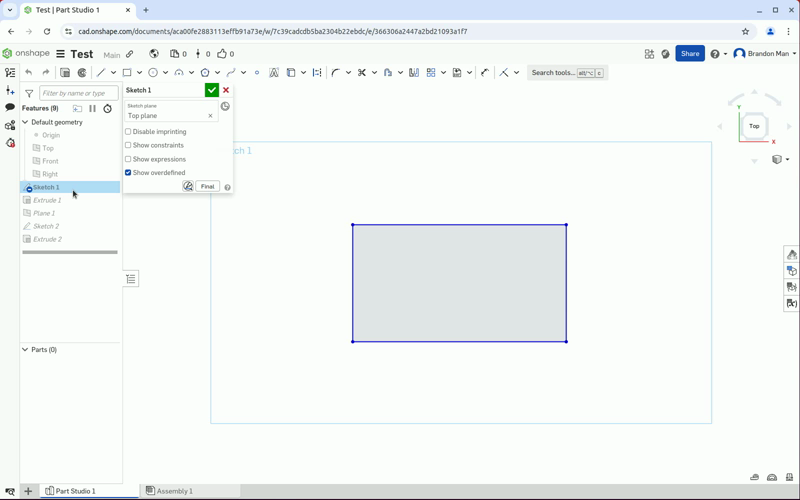
mouse_move(229, 92)
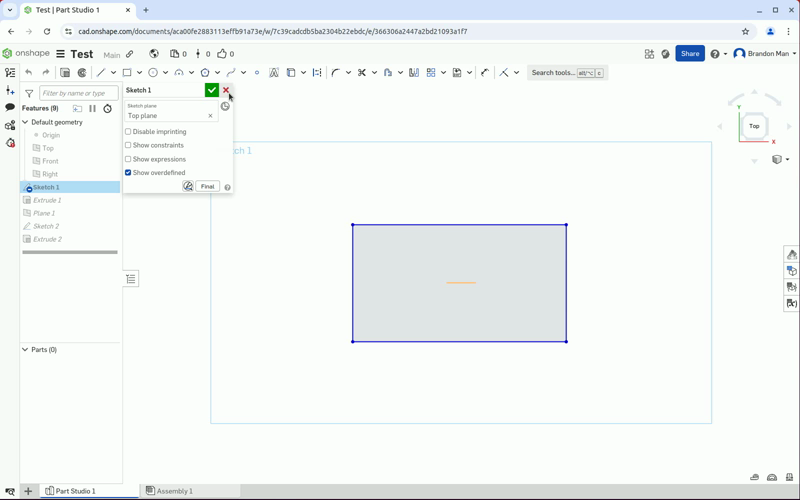
click(229, 92)
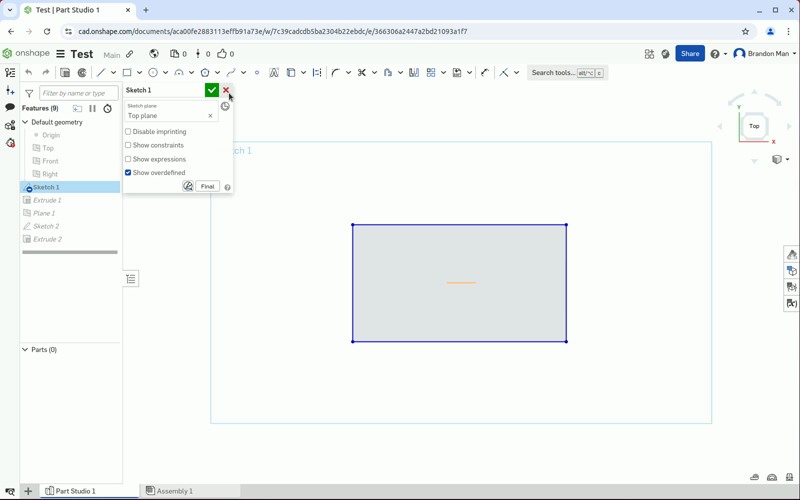
key(shift+s)
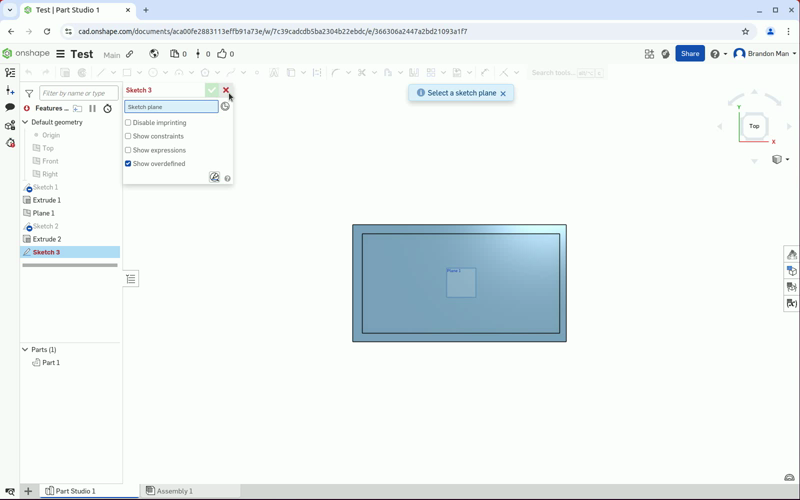
mouse_move(73, 150)
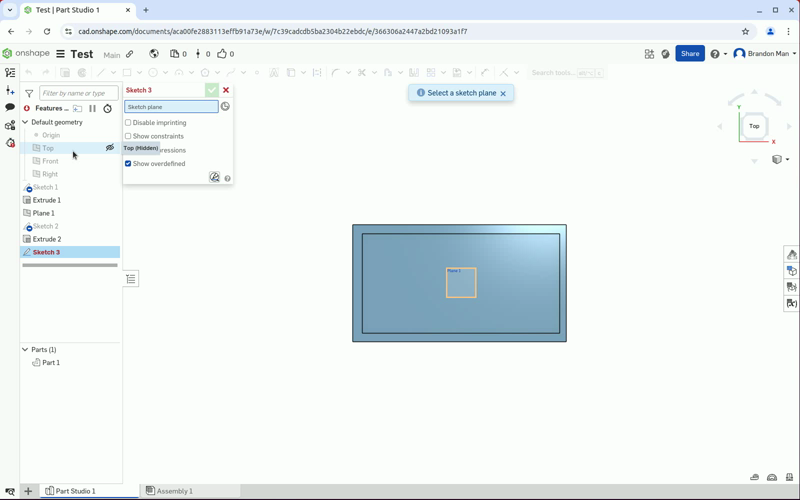
click(73, 150)
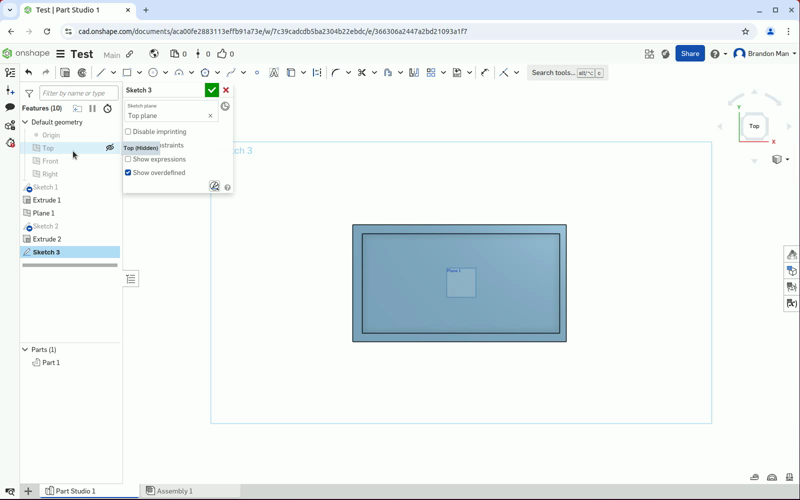
mouse_move(73, 352)
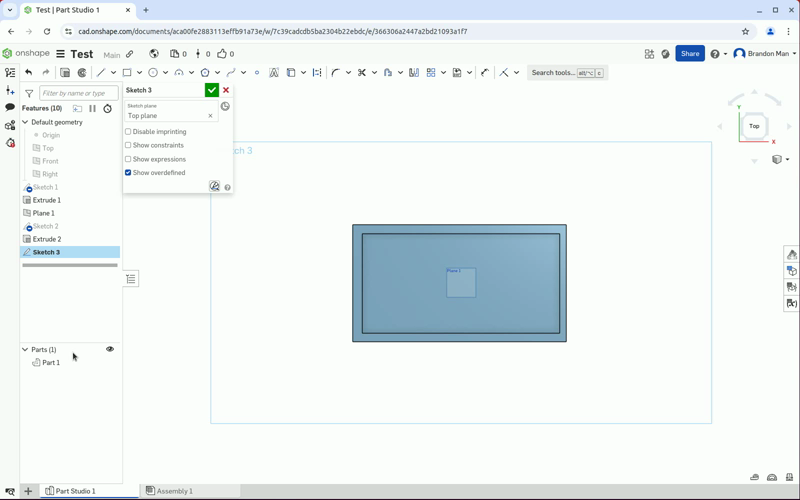
key(y)
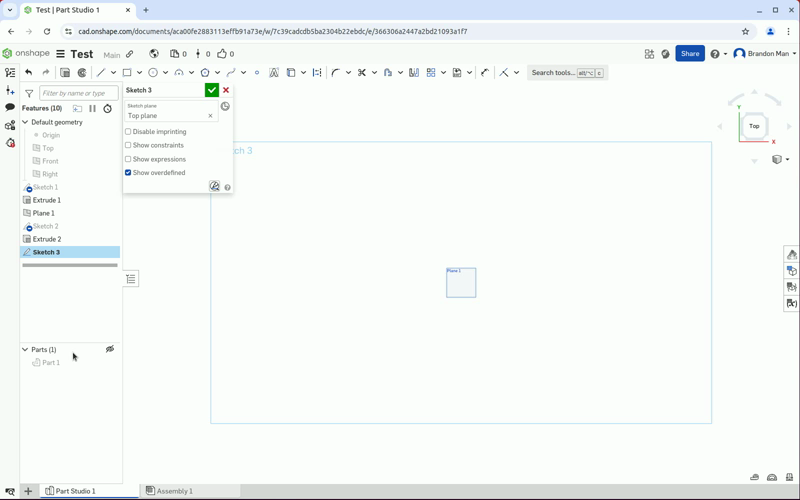
key(l)
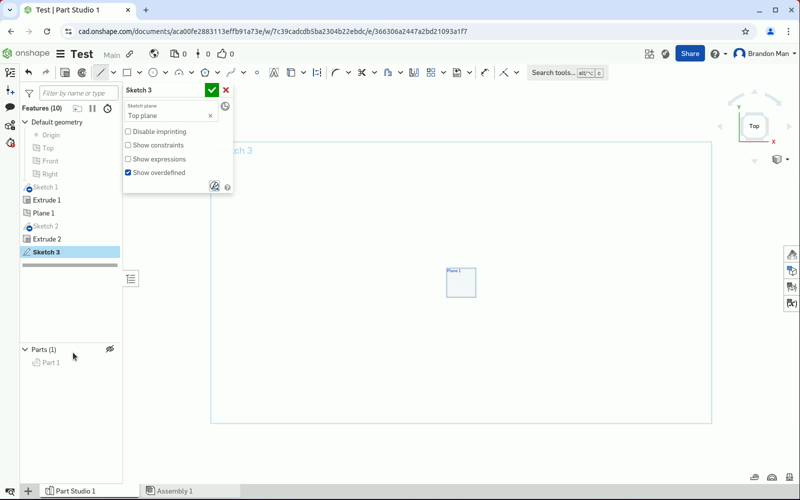
key_down(shift)
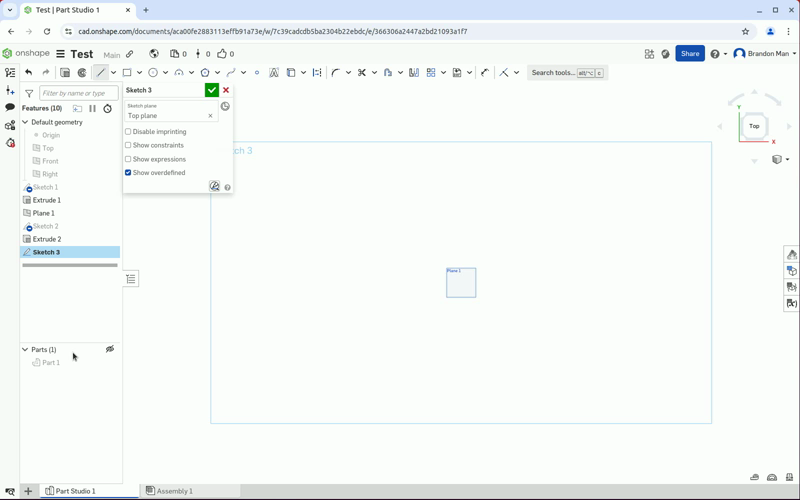
mouse_move(352, 341)
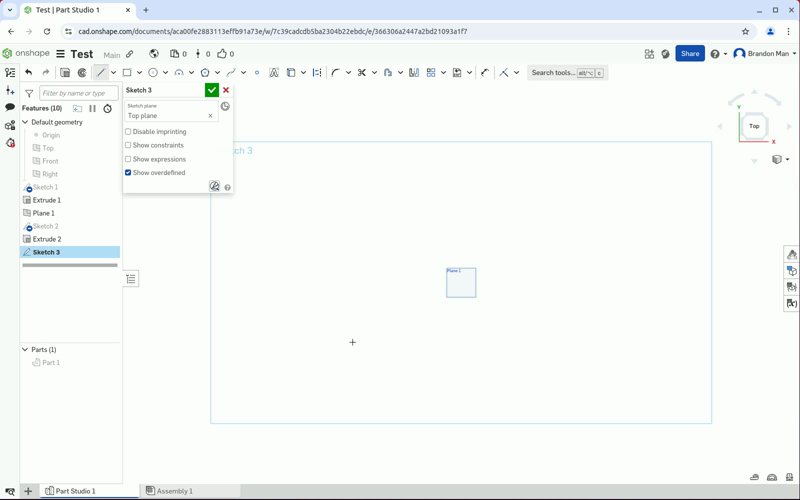
click(352, 341)
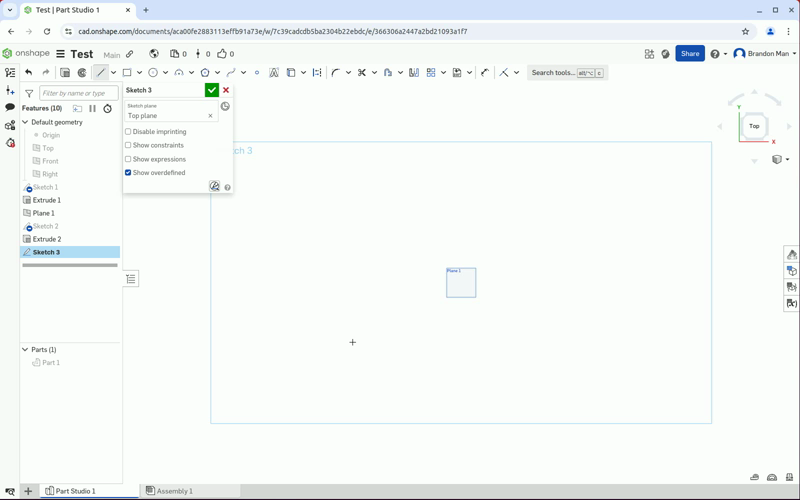
key_up(shift)
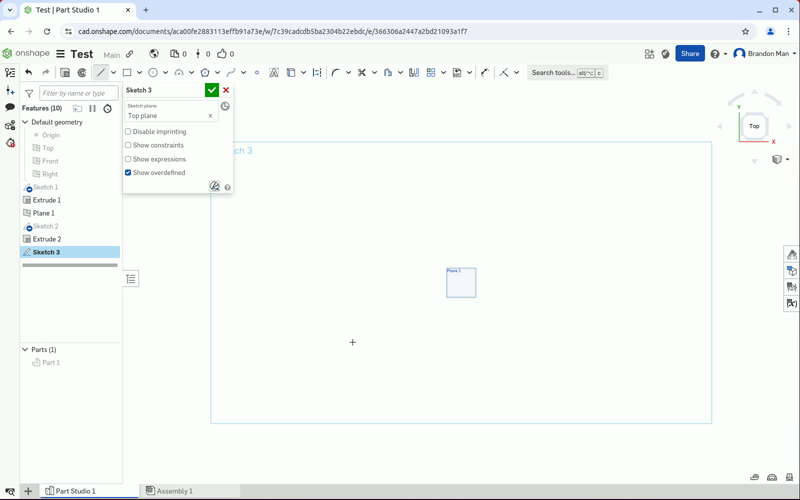
key_down(shift)
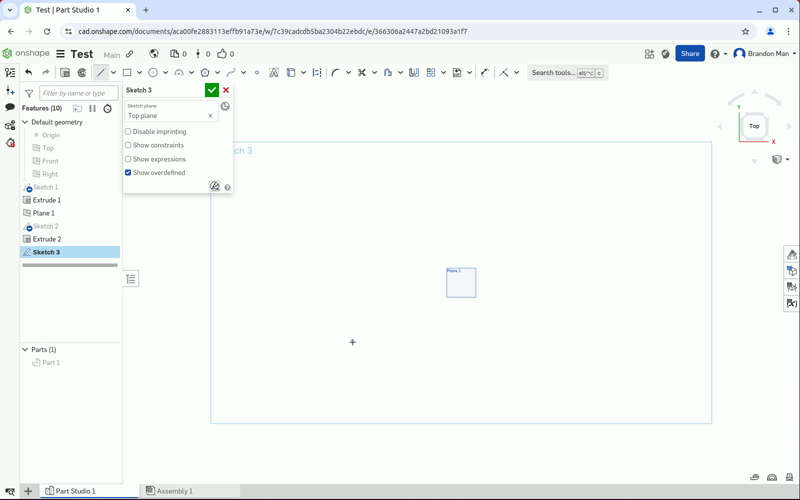
mouse_move(566, 341)
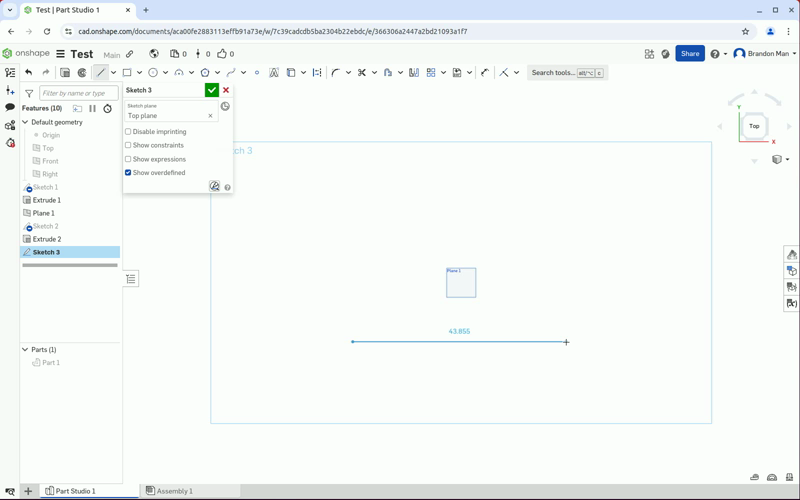
click(566, 341)
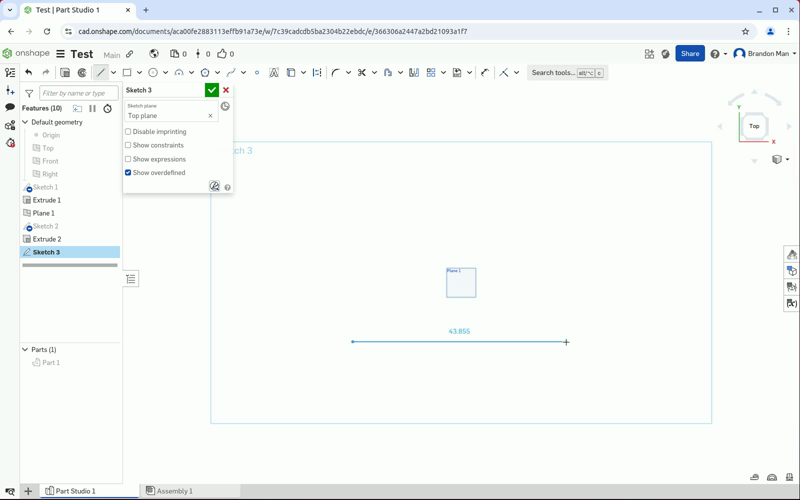
key_up(shift)
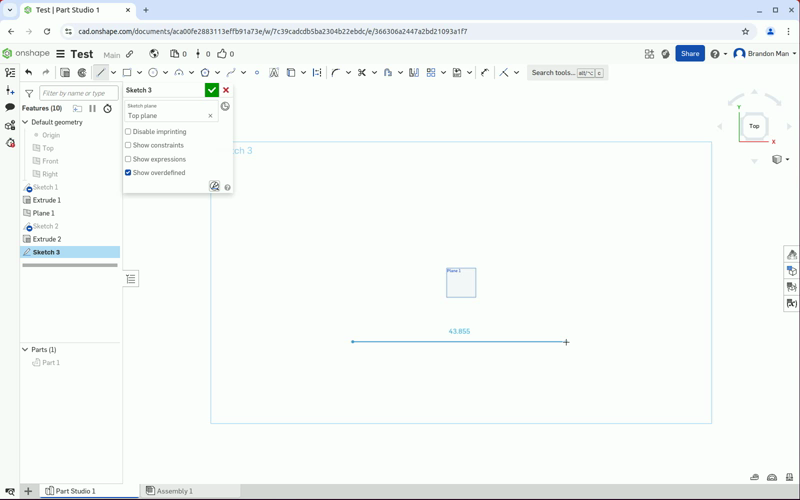
key_down(shift)
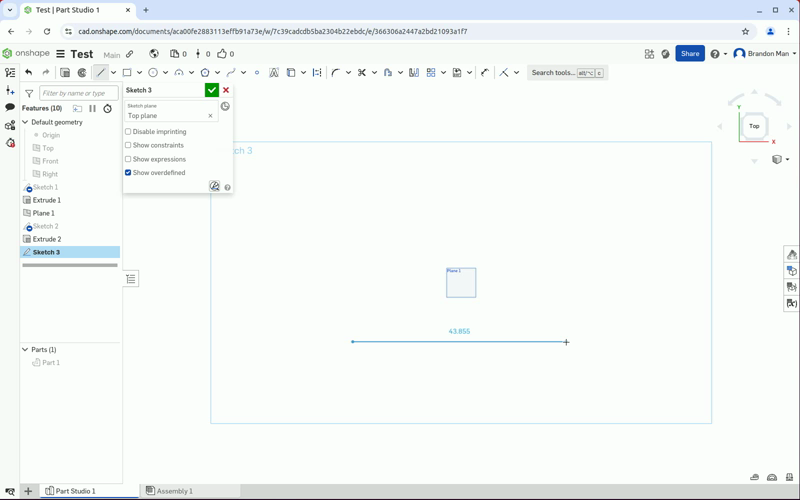
mouse_move(566, 224)
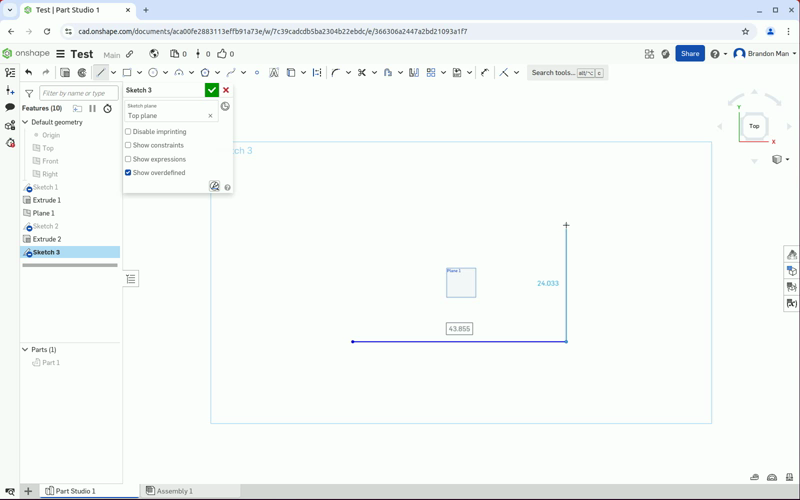
click(566, 224)
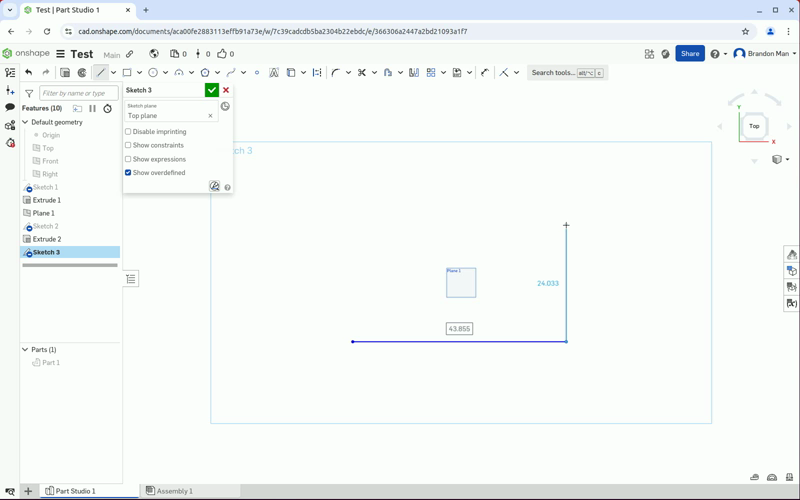
key_up(shift)
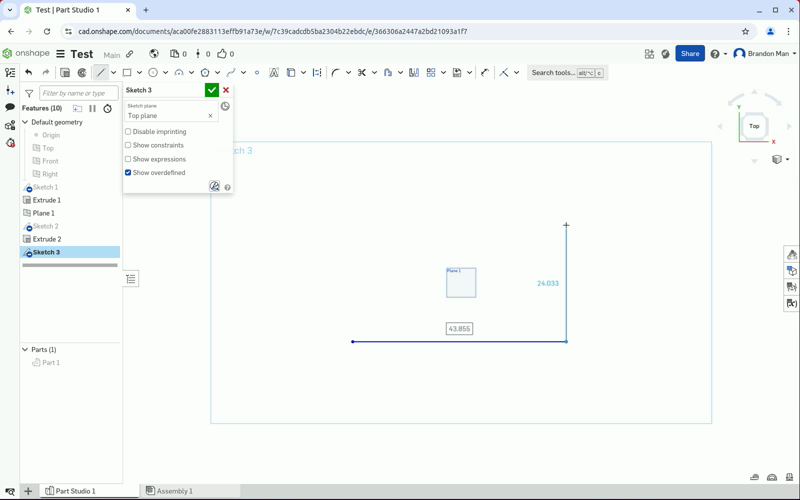
key_down(shift)
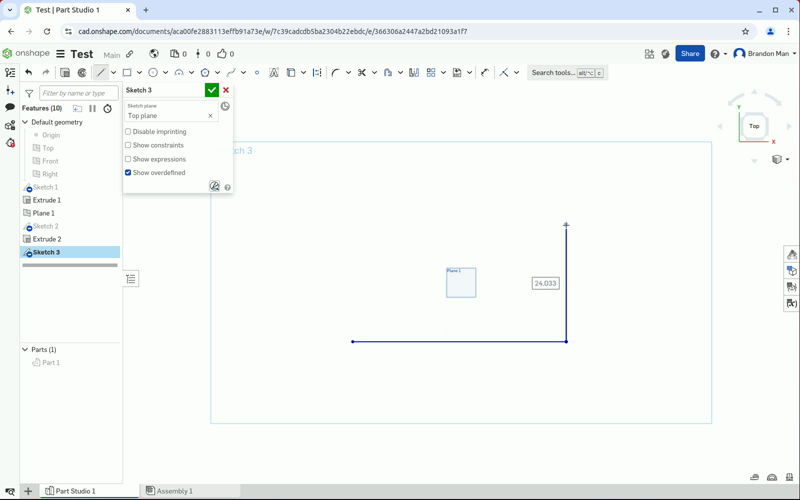
mouse_move(352, 224)
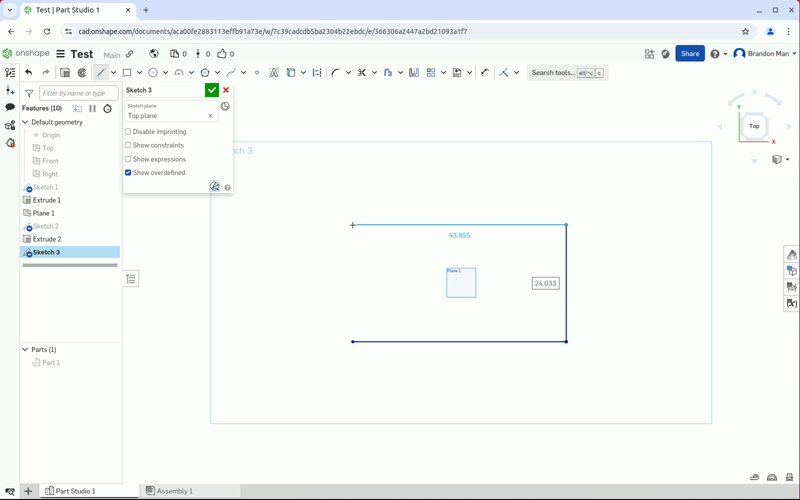
click(352, 224)
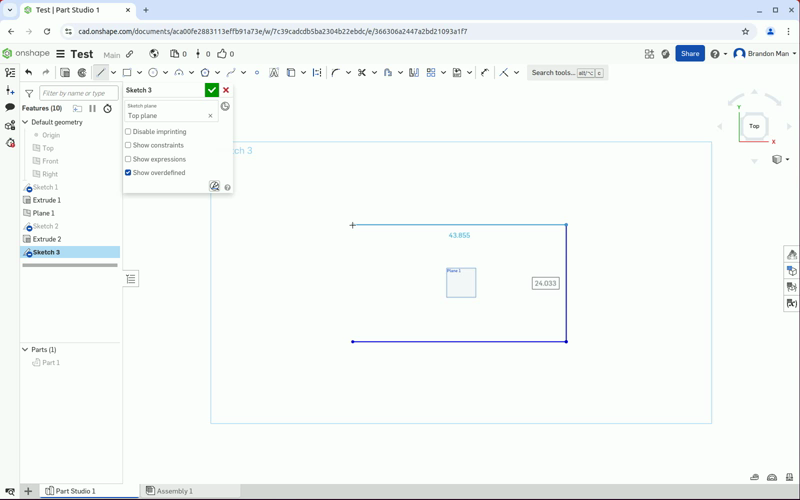
key_up(shift)
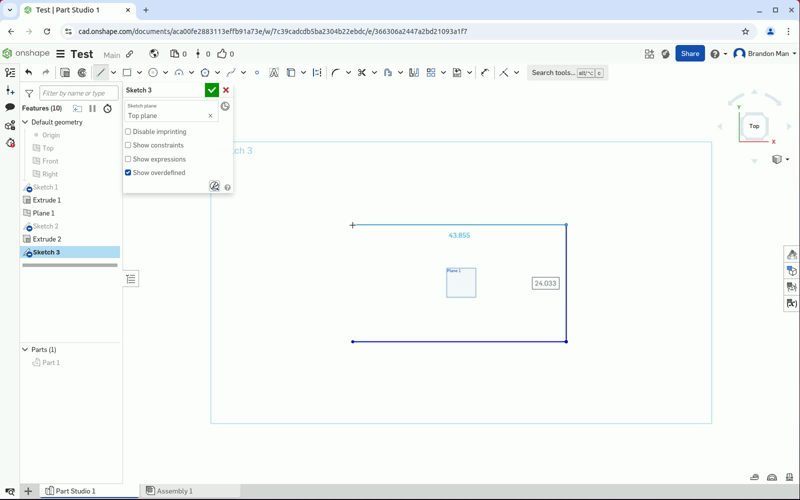
key_down(shift)
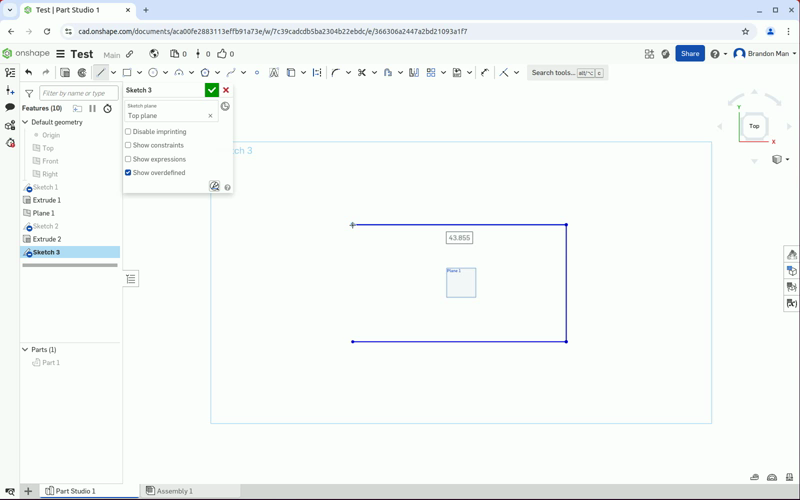
mouse_move(352, 341)
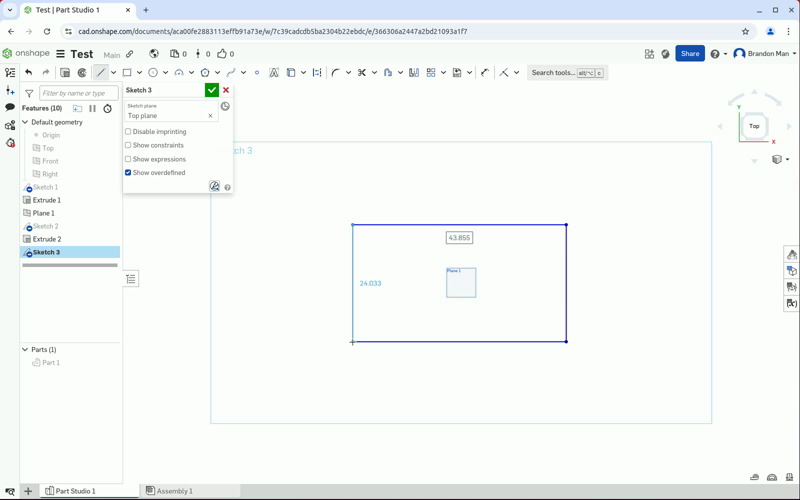
key_up(shift)
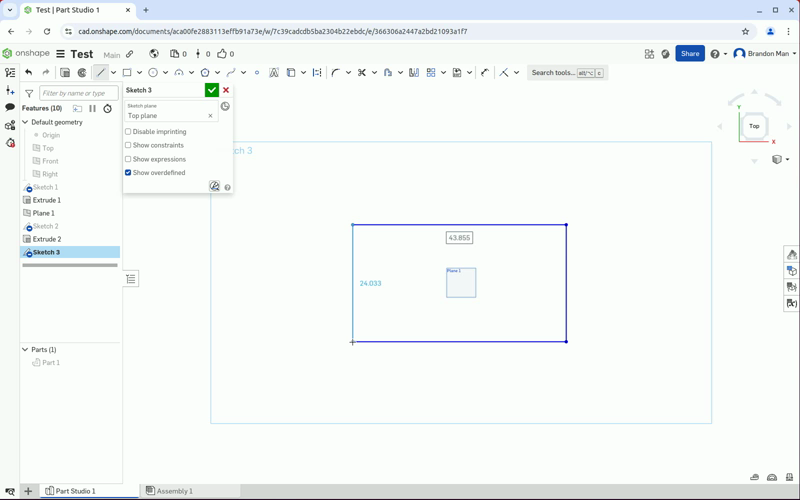
click(352, 341)
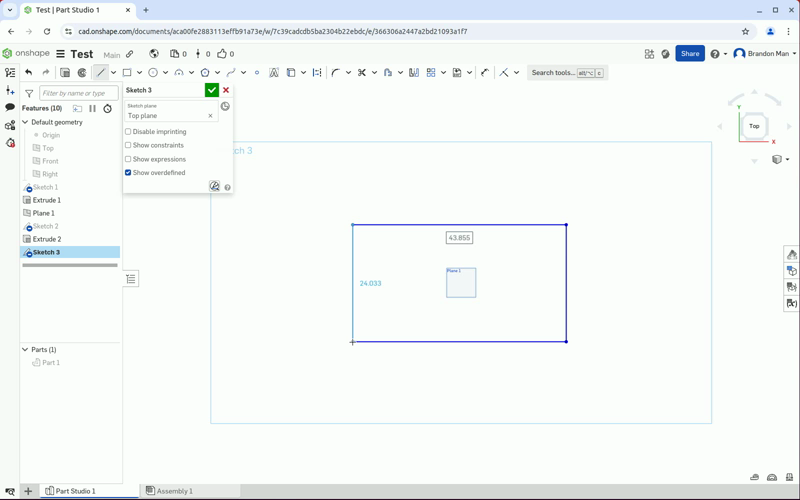
key(esc)
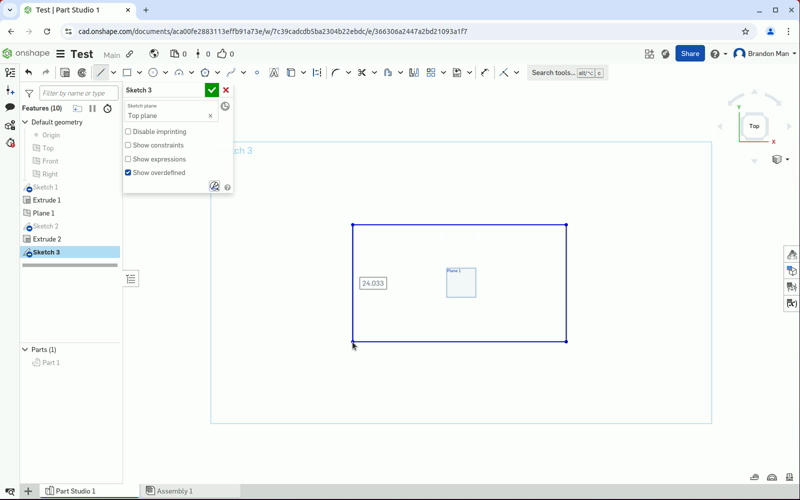
mouse_move(430, 320)
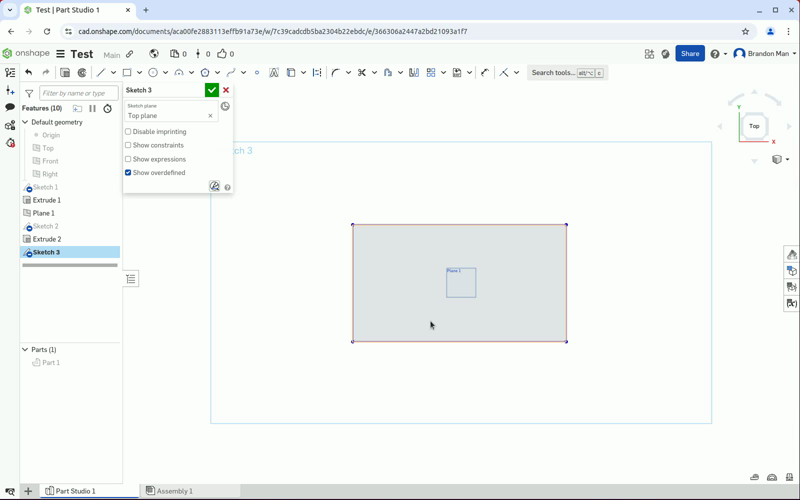
click(430, 320)
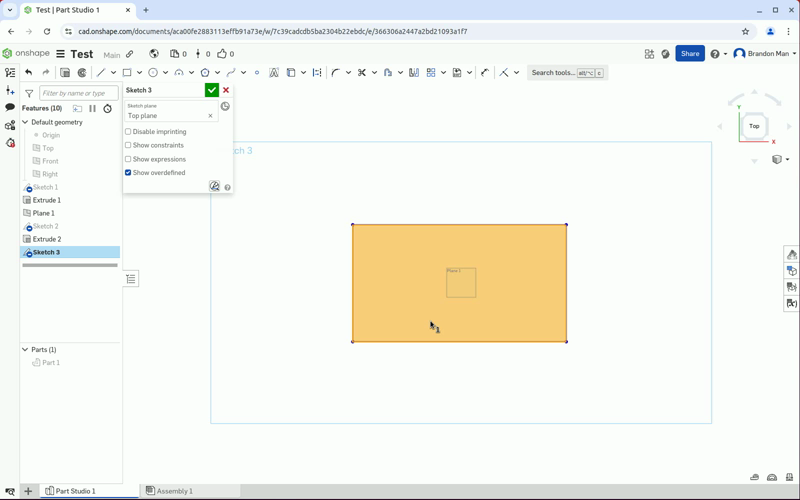
mouse_move(73, 352)
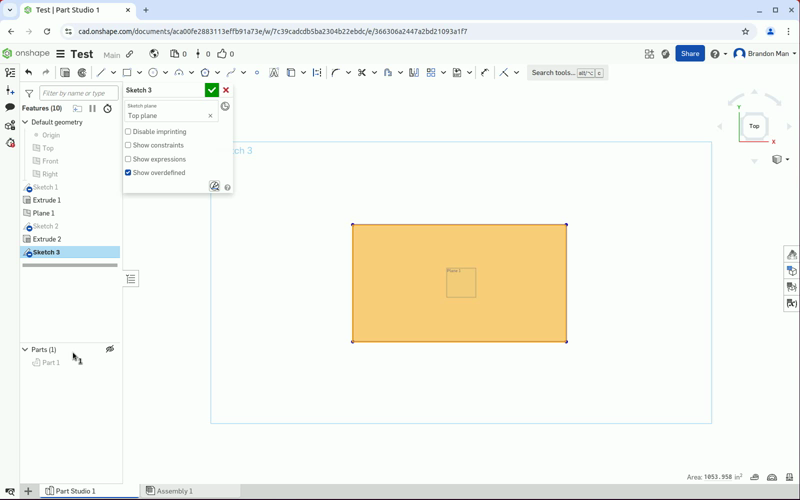
key(shift+y)
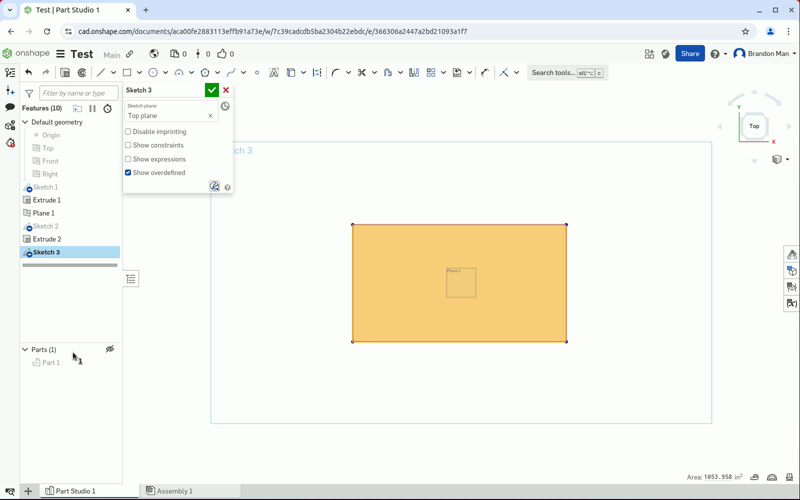
key(shift+e)
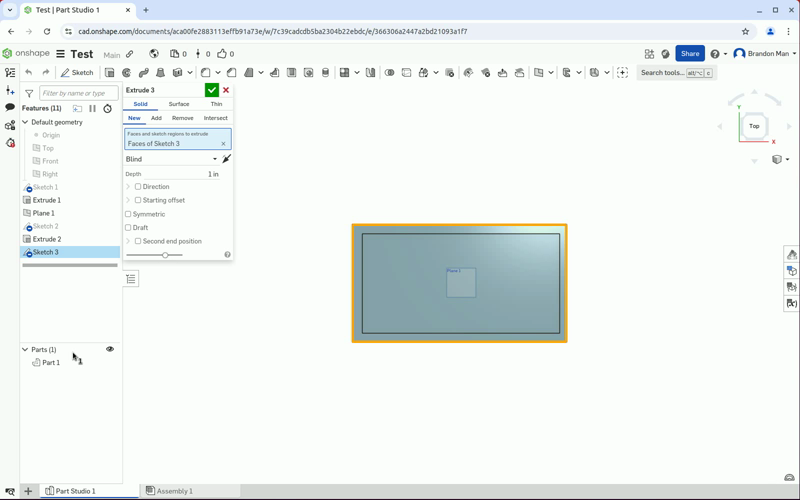
mouse_move(143, 106)
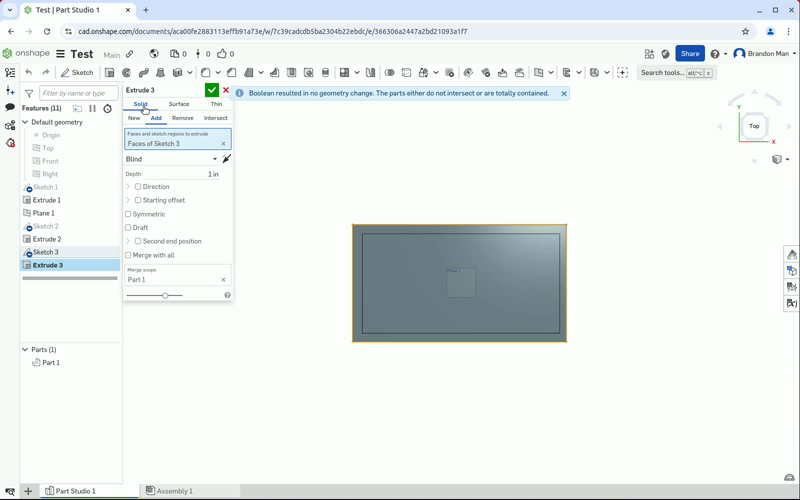
click(143, 106)
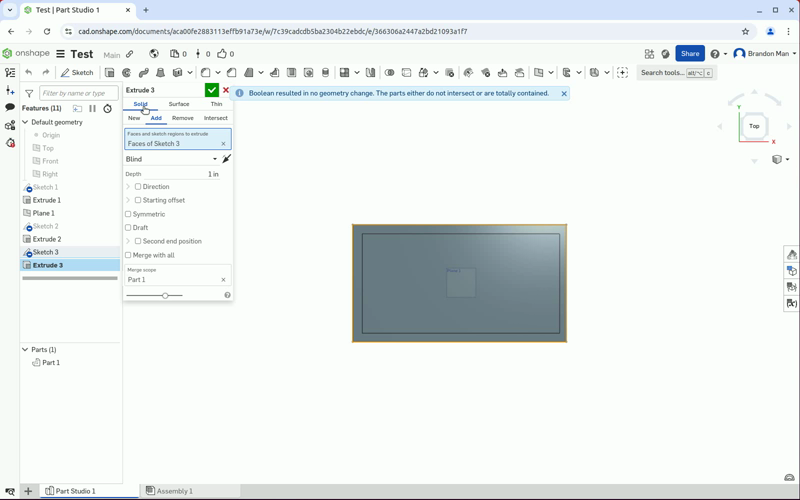
mouse_move(186, 120)
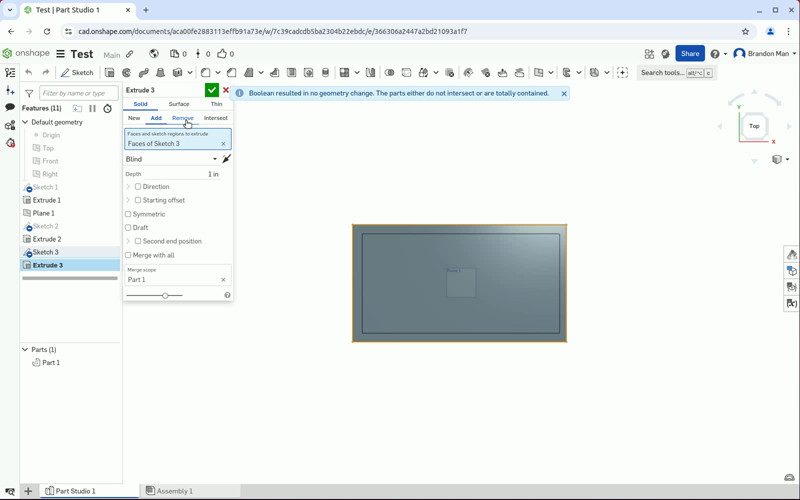
click(186, 120)
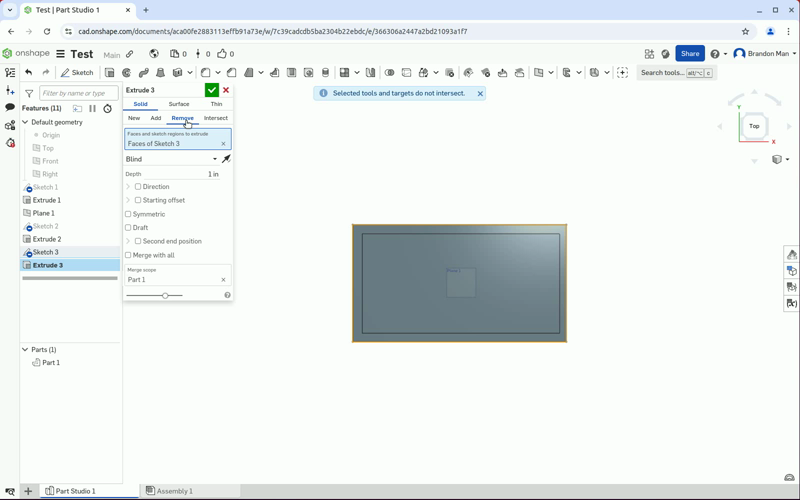
key(tab, 4)
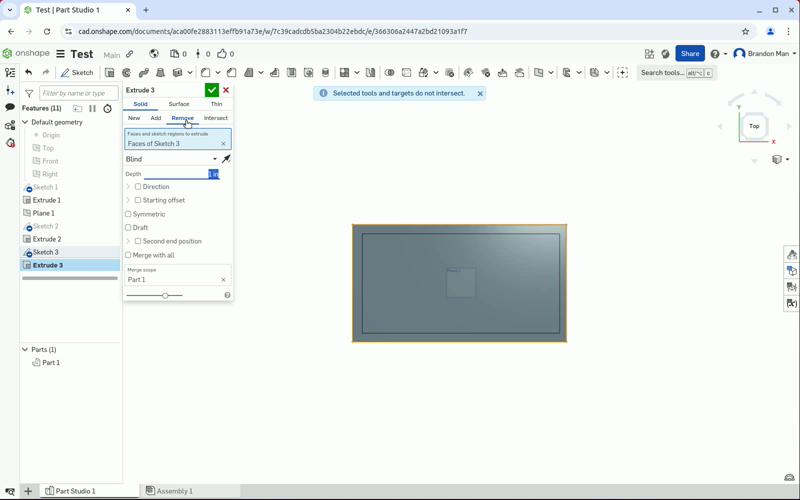
text(6.258)
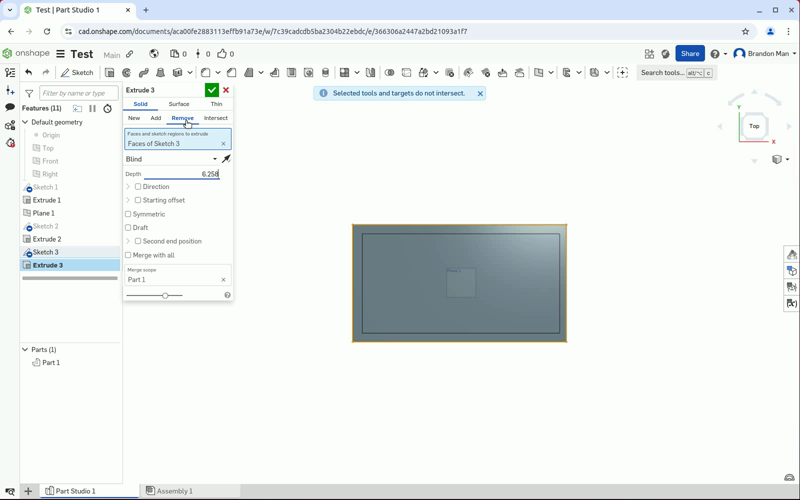
key(tab, 6)
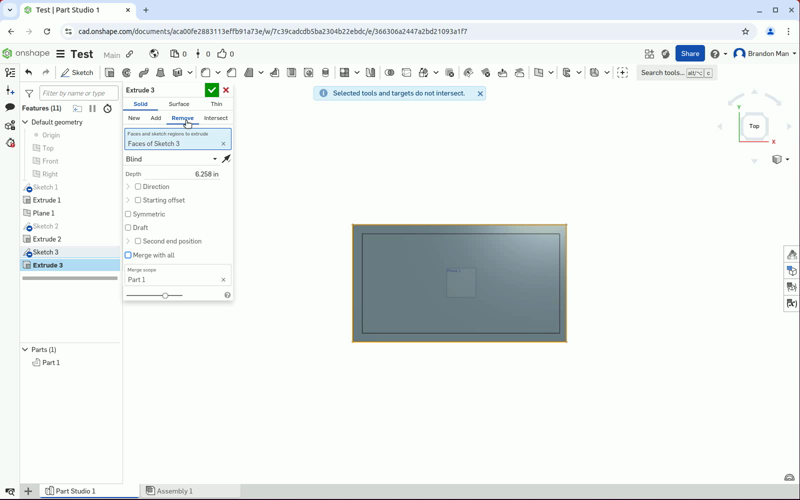
key(space)
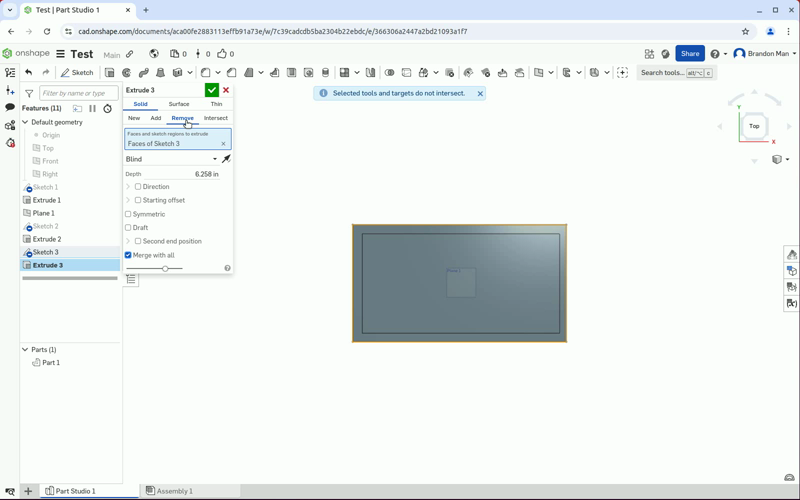
key(enter)
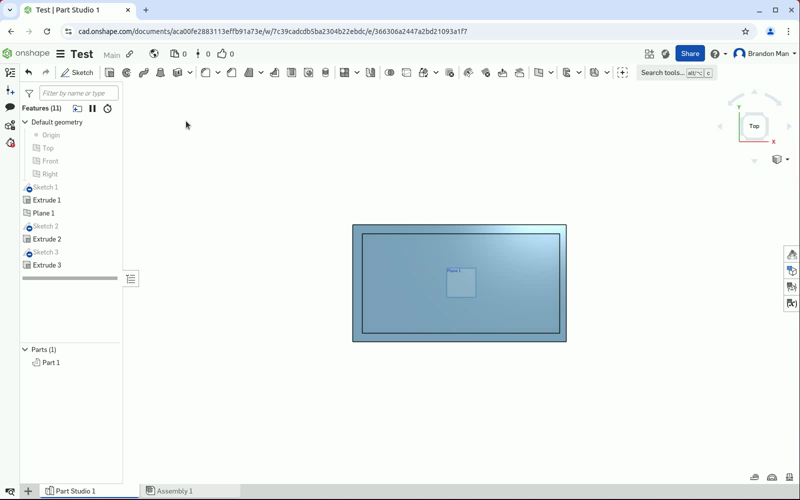
key(shift+h)
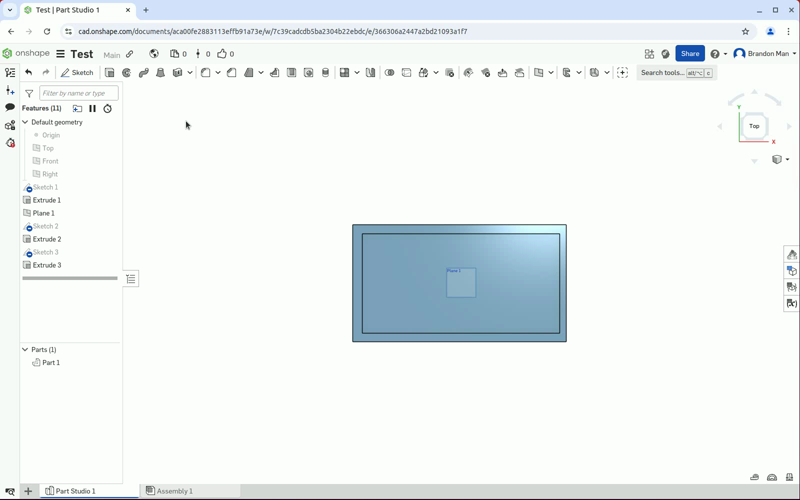
key(shift+h)
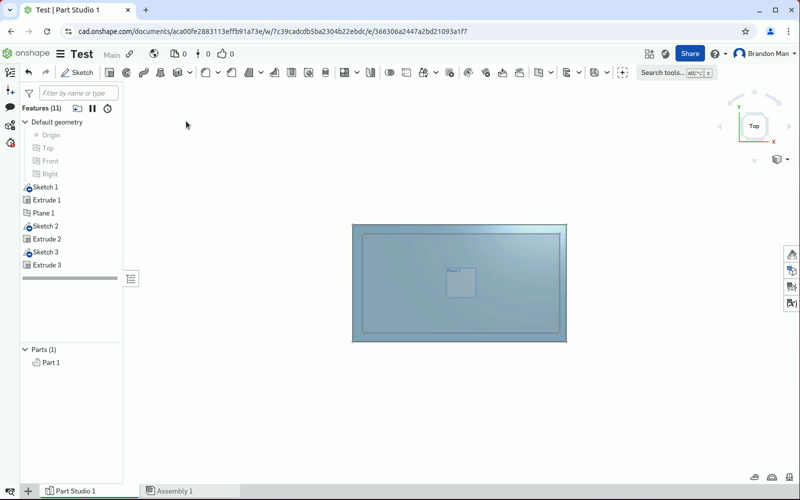
key(shift+7)
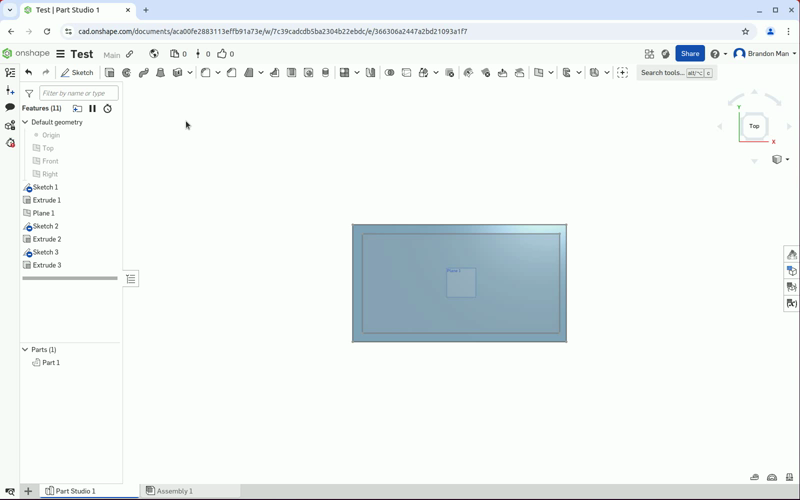
key(up, 3)
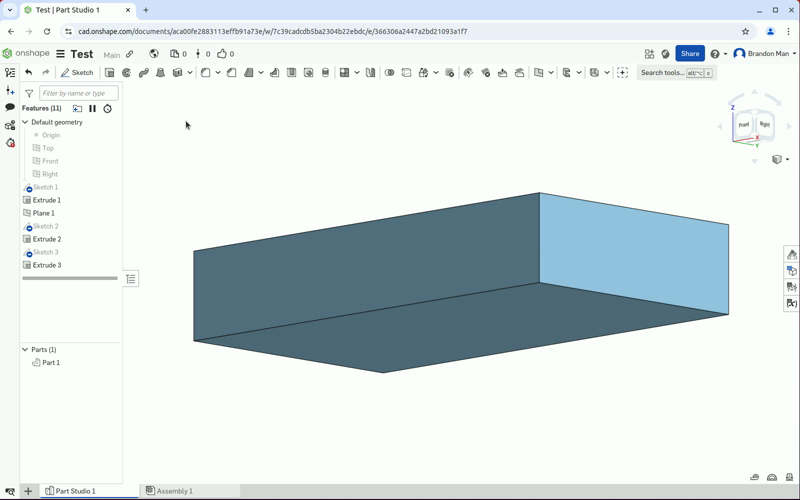
key(left, 3)
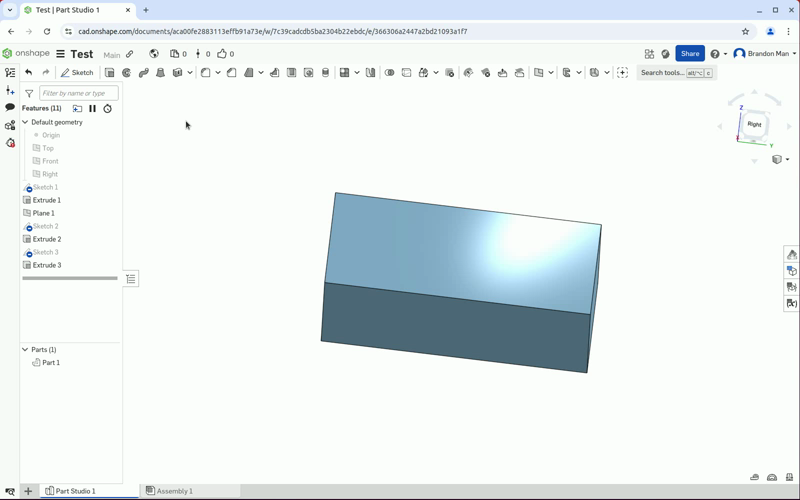
key(right, 3)
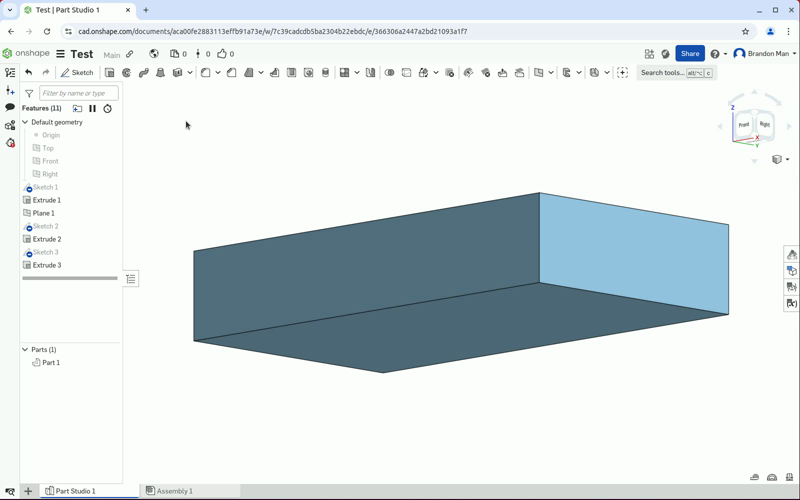
key(down, 3)
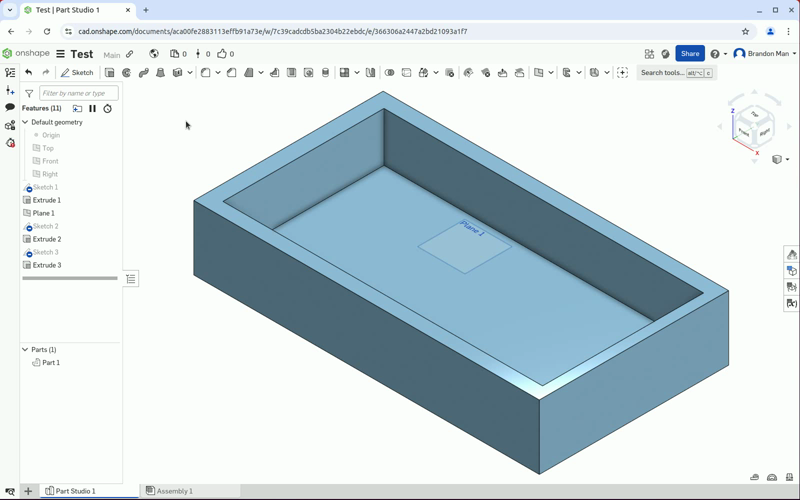
mouse_move(73, 189)
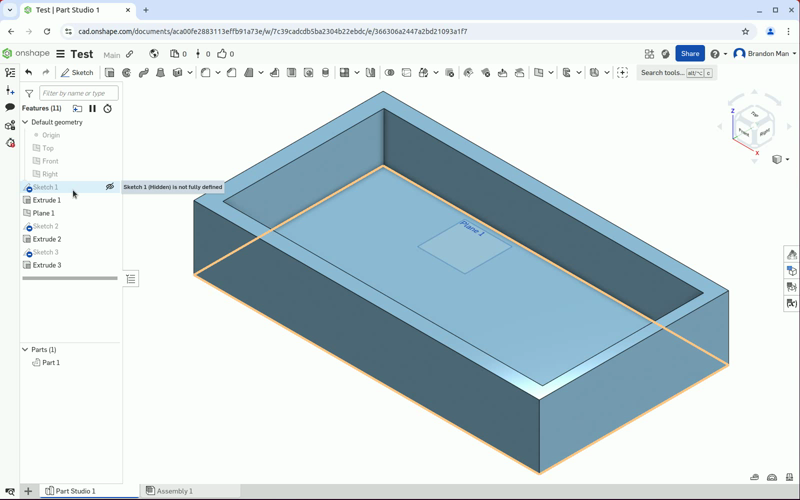
click(73, 189)